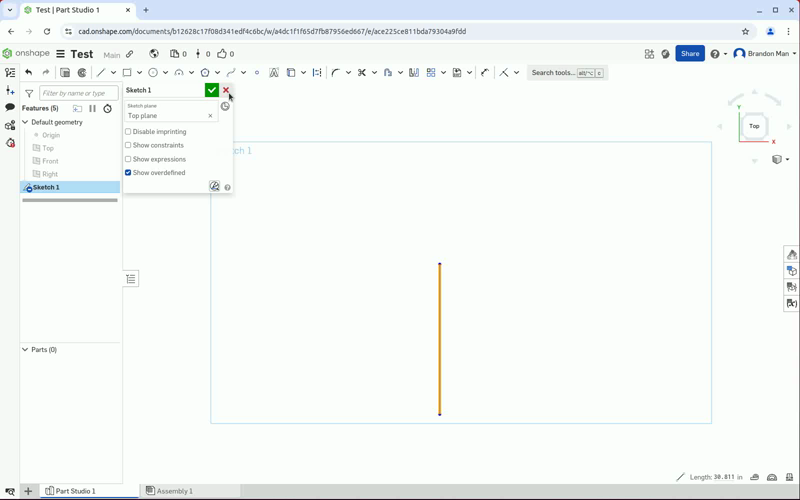
key(shift+h)
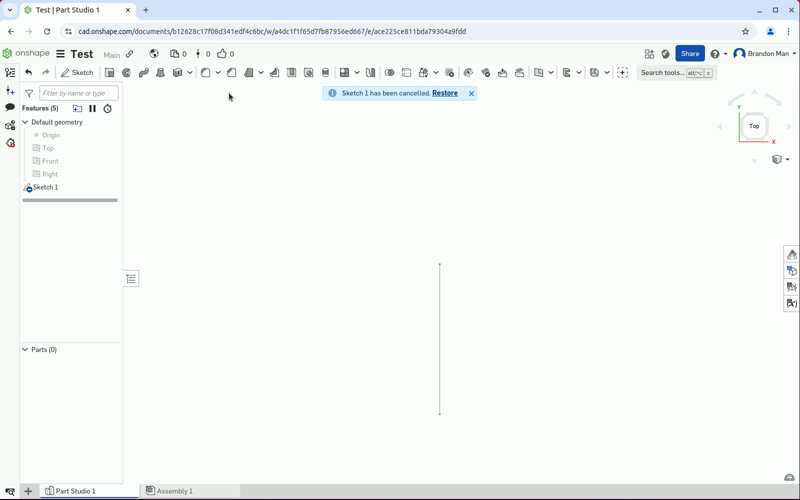
mouse_move(73, 352)
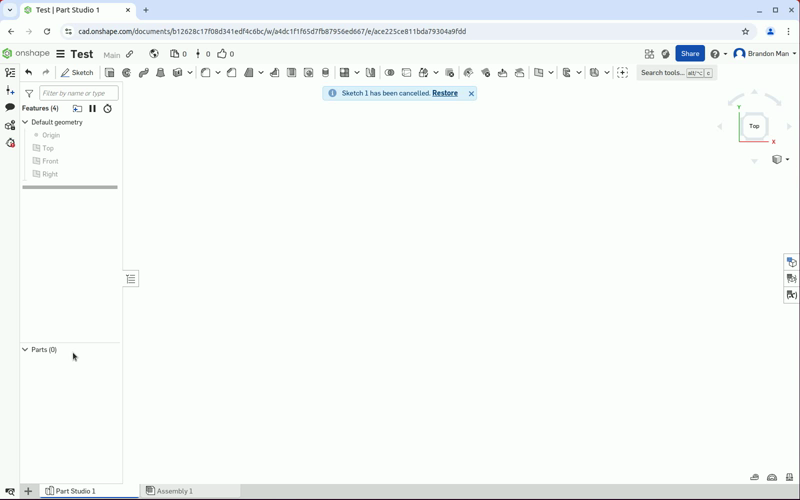
key(y)
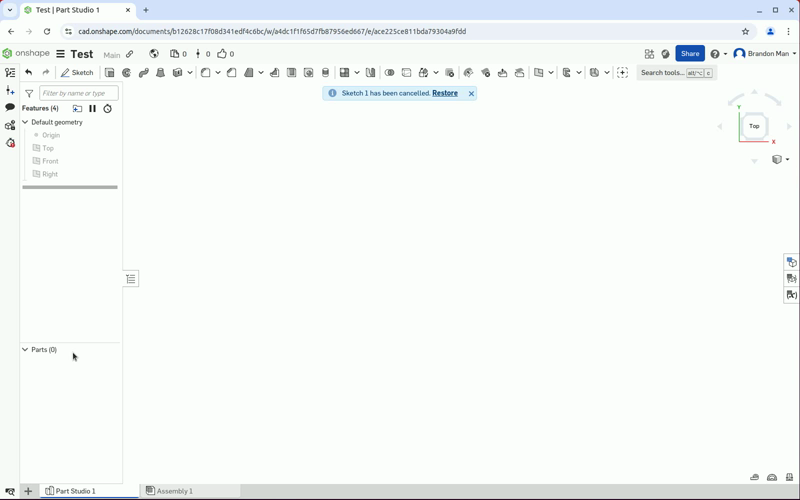
key(shift+p)
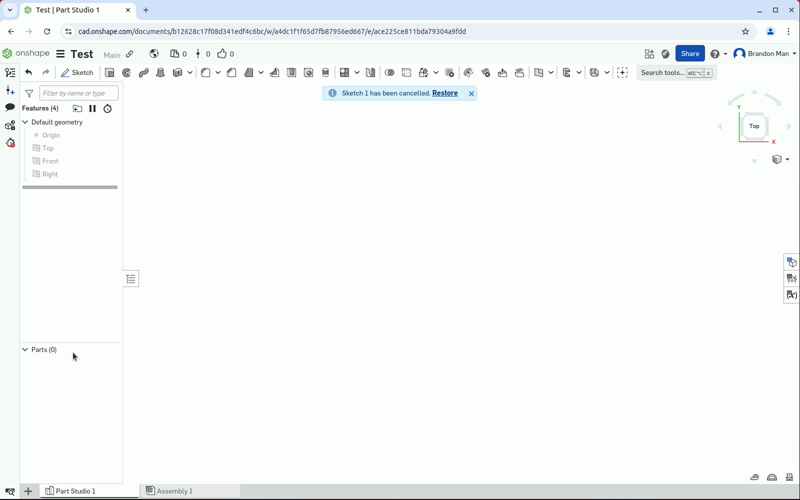
key(space)
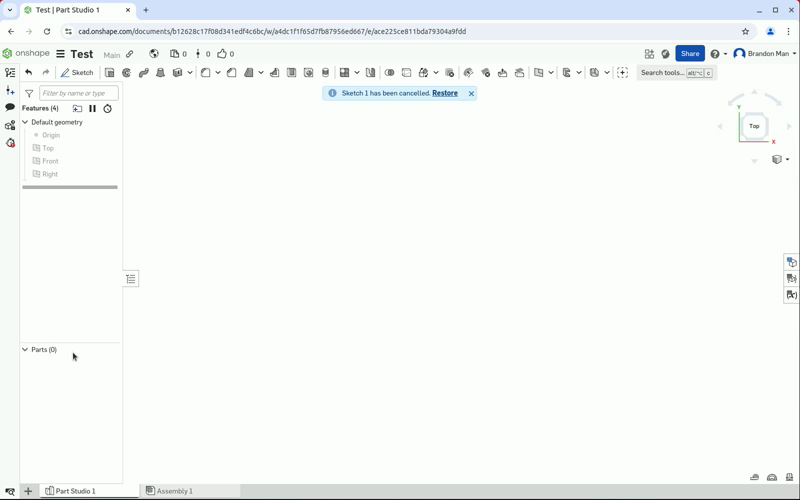
key_down(shift)
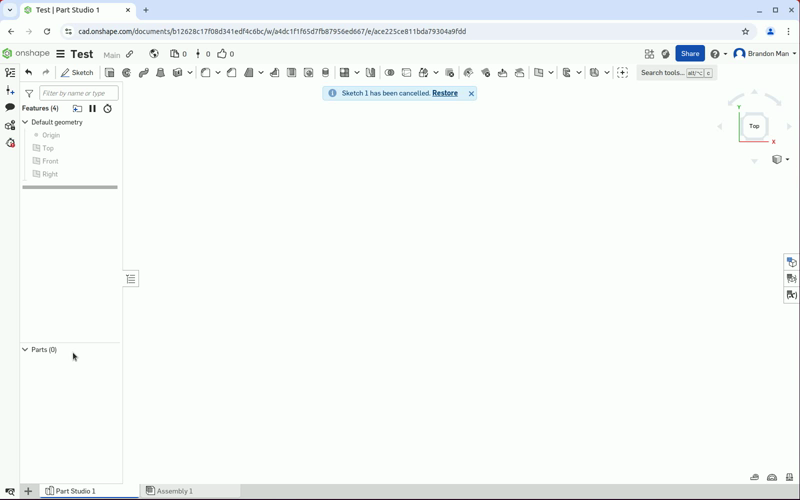
key(up)
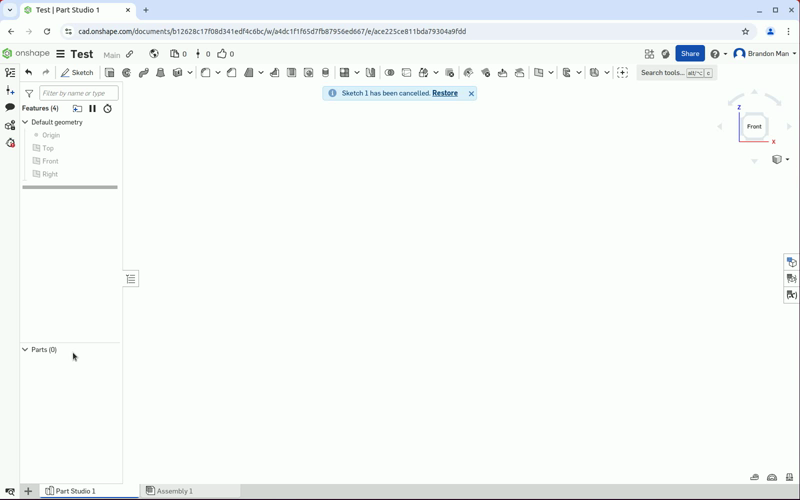
key_up(shift)
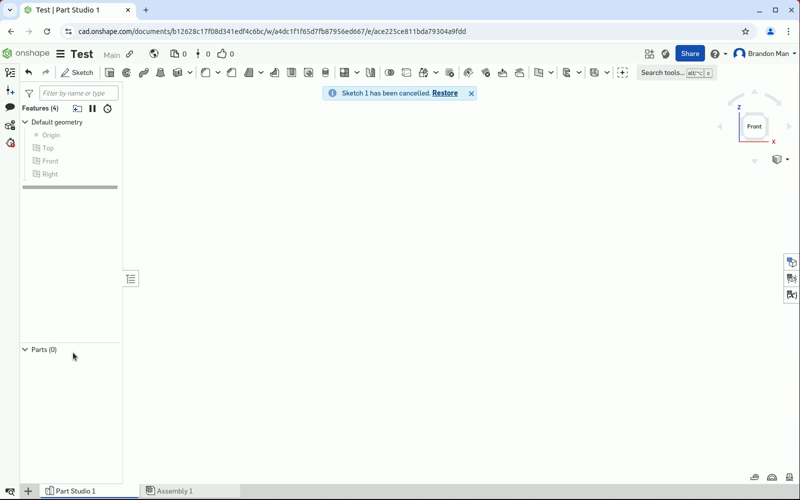
mouse_move(73, 352)
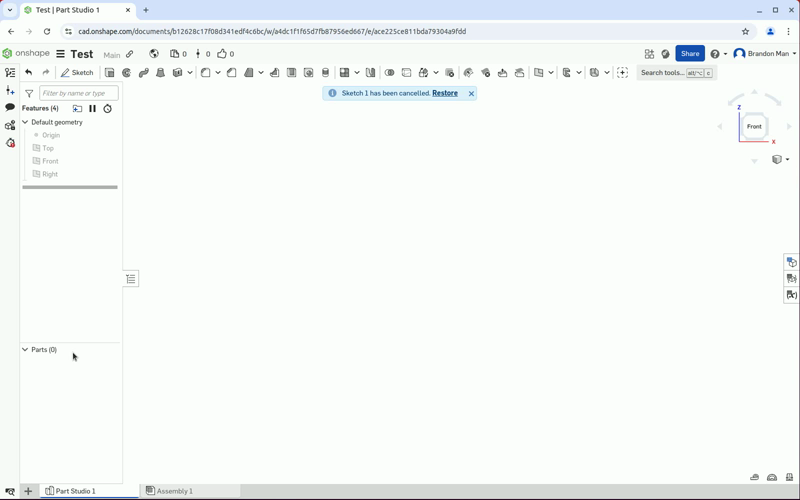
key(shift+y)
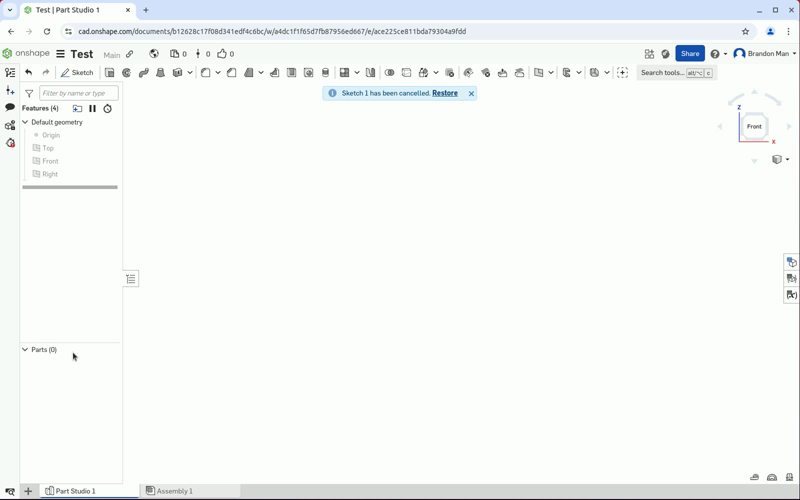
key(shift+s)
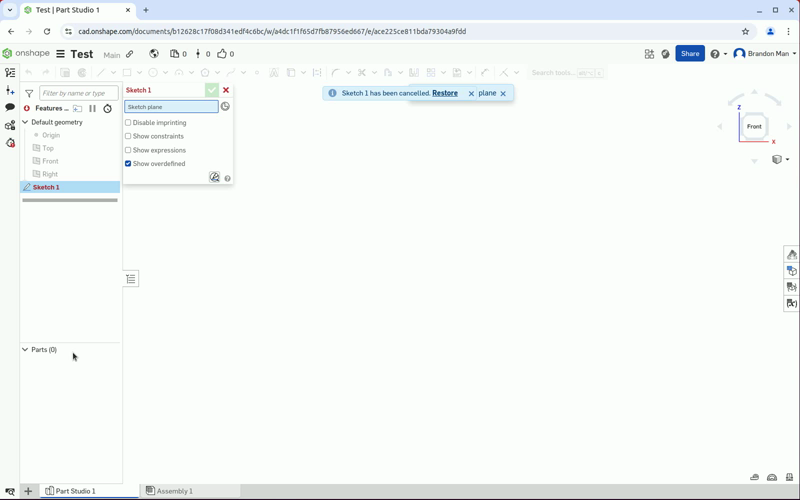
mouse_move(73, 163)
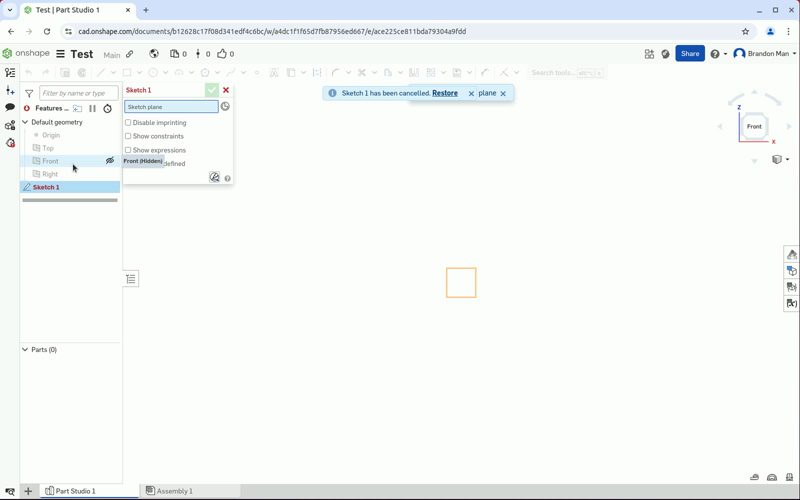
click(73, 163)
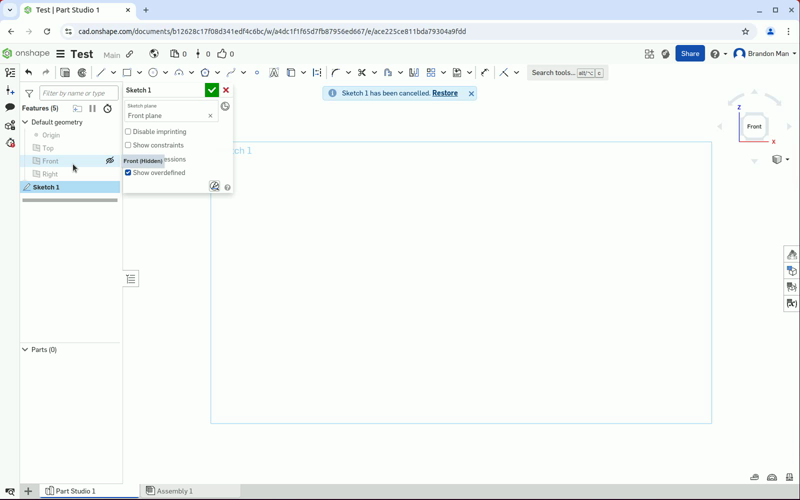
mouse_move(73, 352)
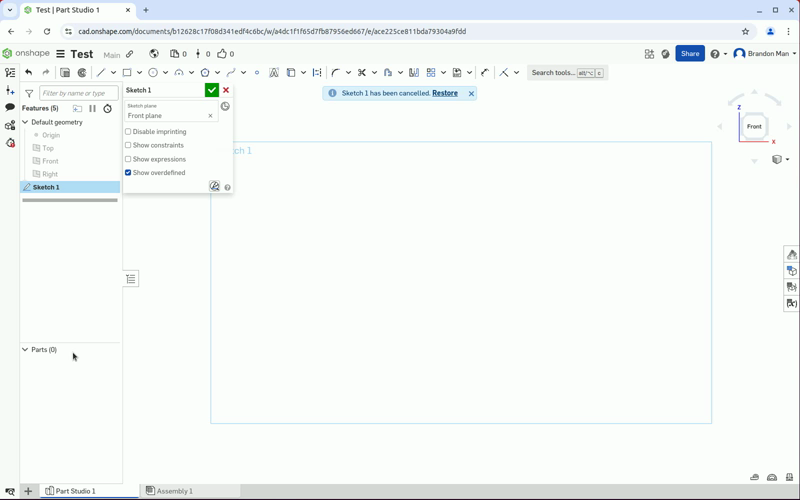
key(y)
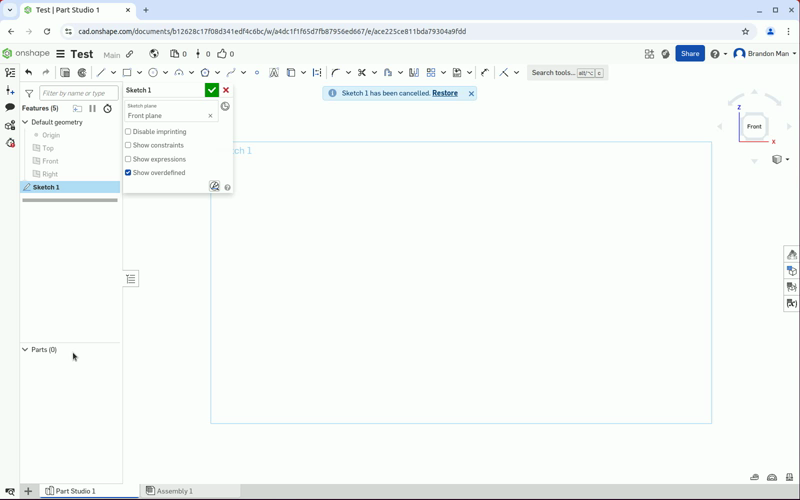
key(l)
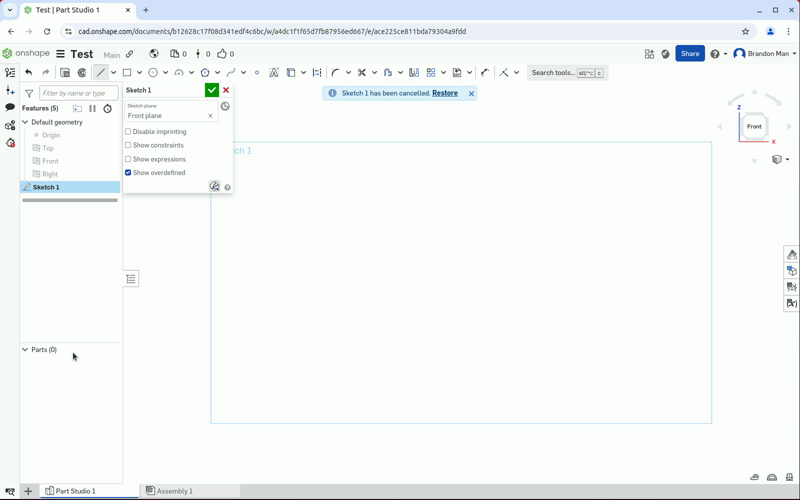
key_down(shift)
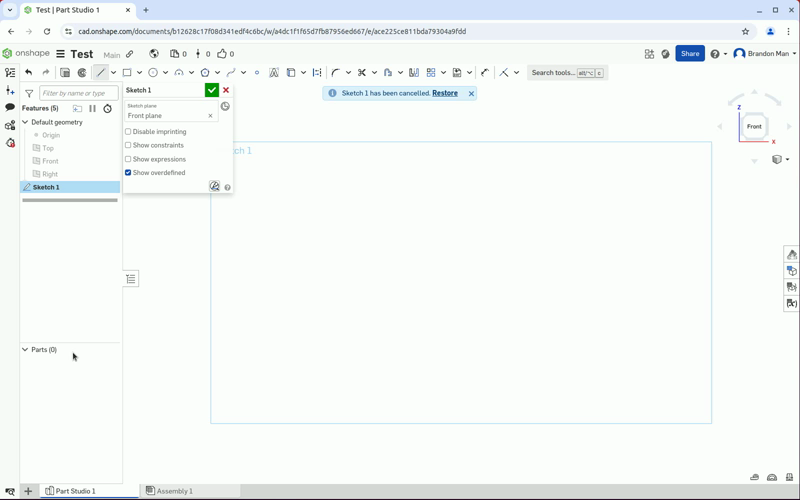
mouse_move(350, 354)
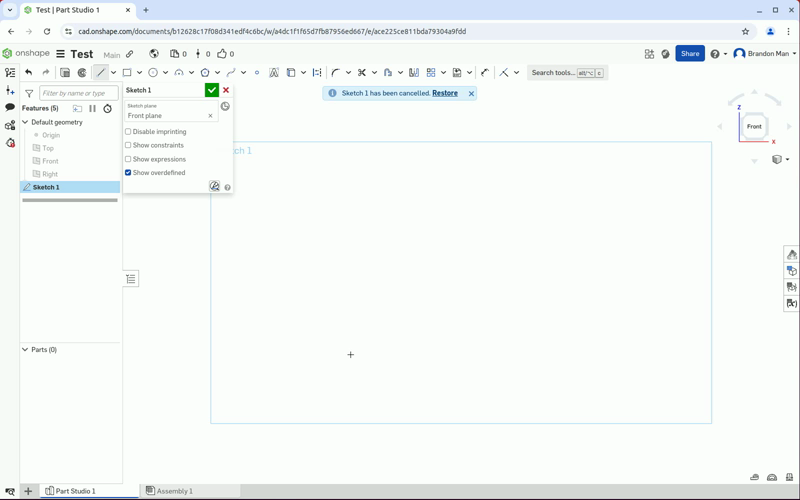
click(350, 354)
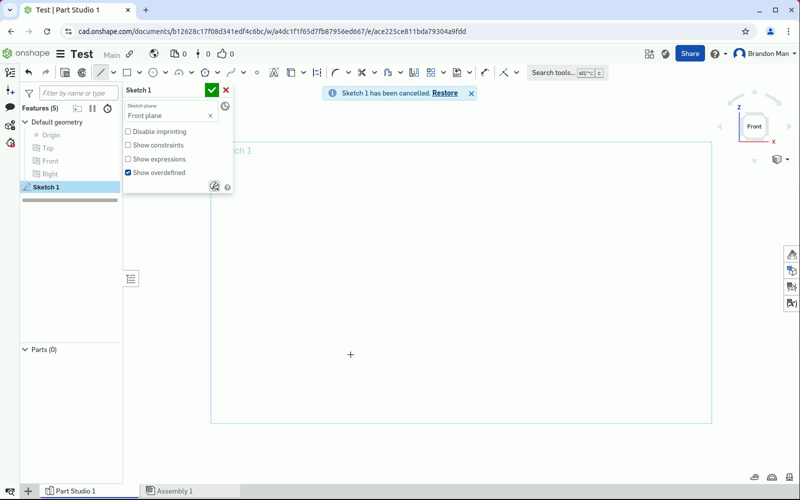
key_up(shift)
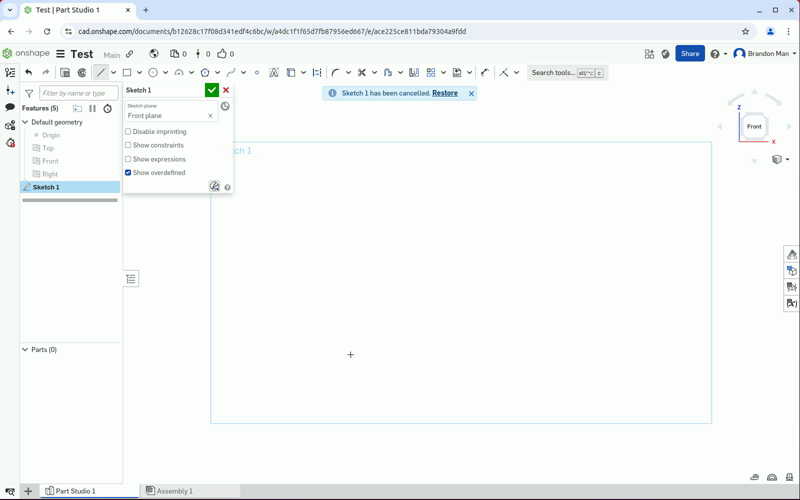
key_down(shift)
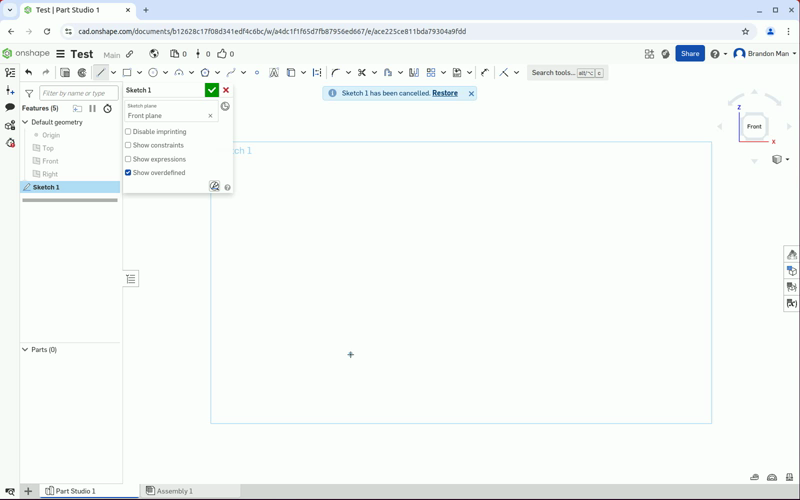
mouse_move(538, 354)
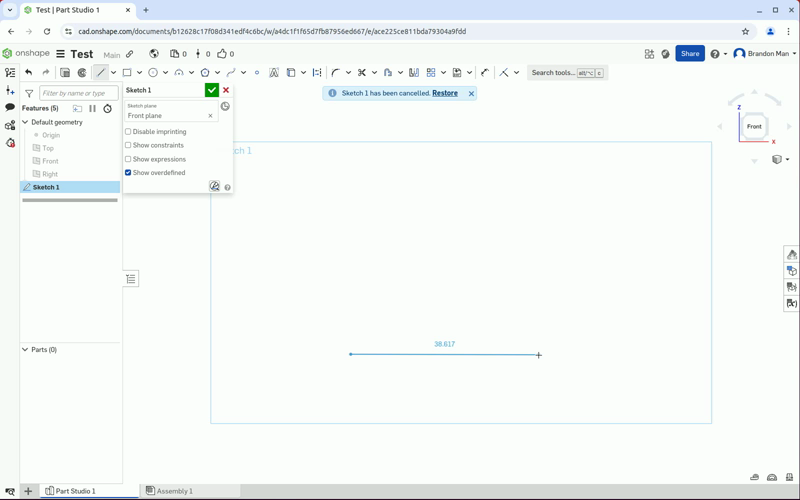
click(538, 354)
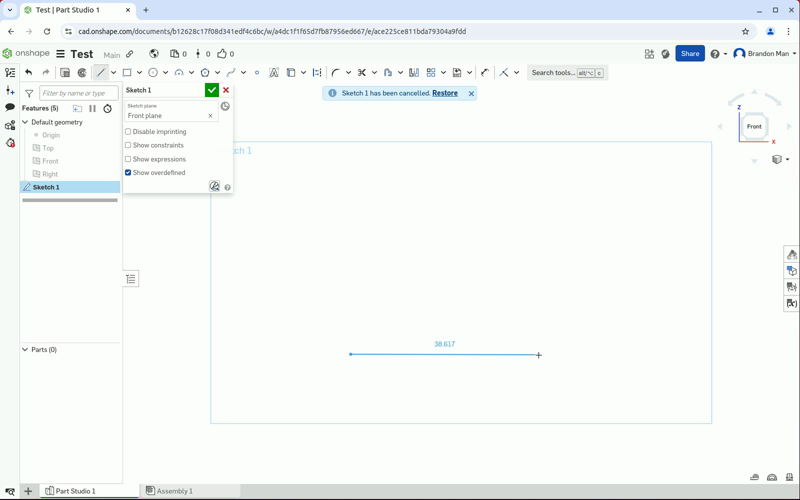
key_up(shift)
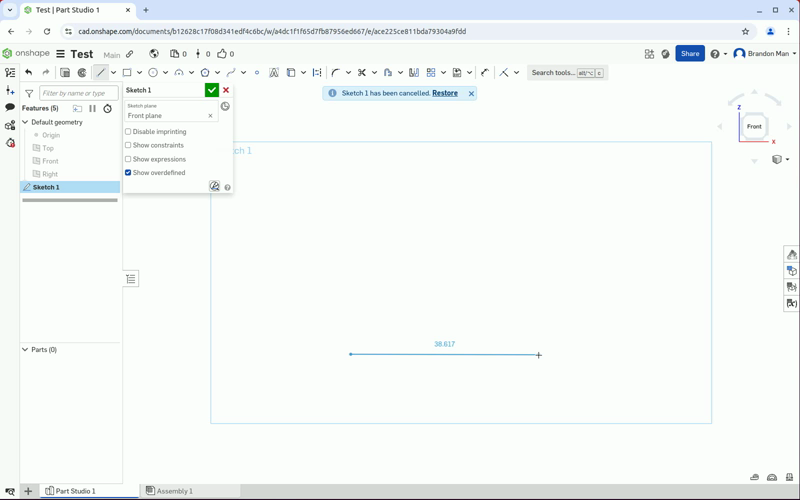
key_down(shift)
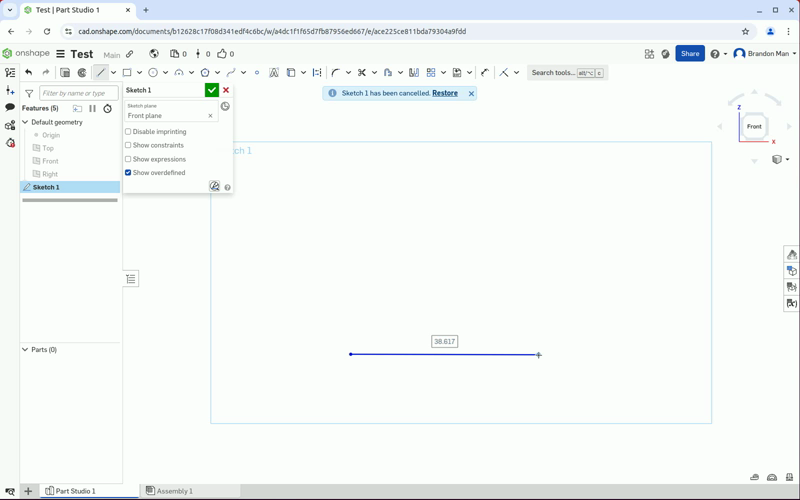
mouse_move(538, 172)
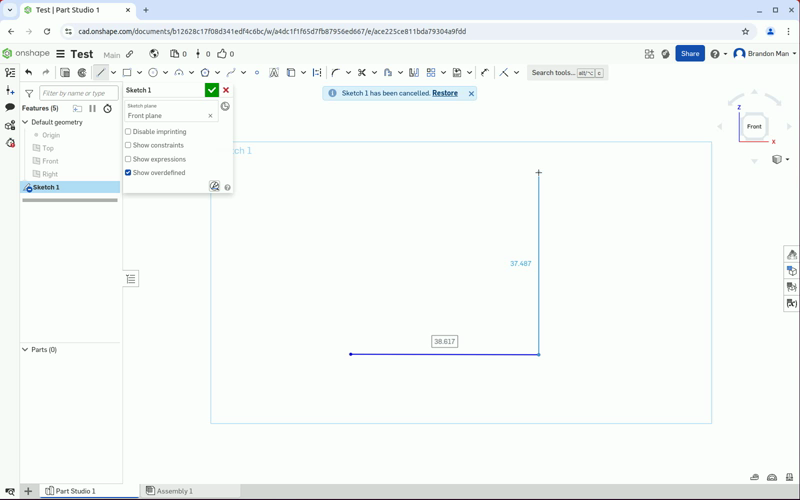
click(538, 172)
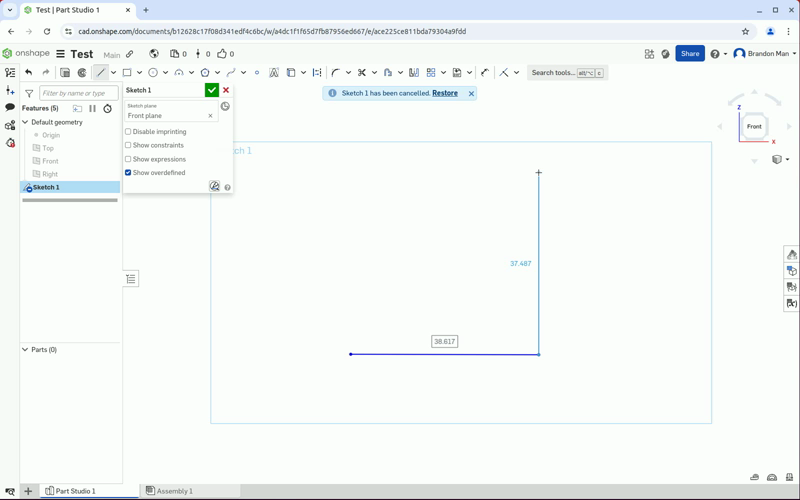
key_up(shift)
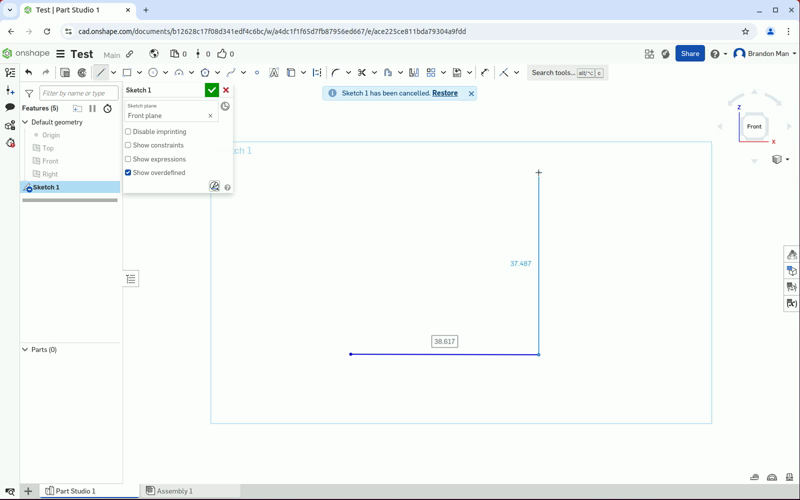
key_down(shift)
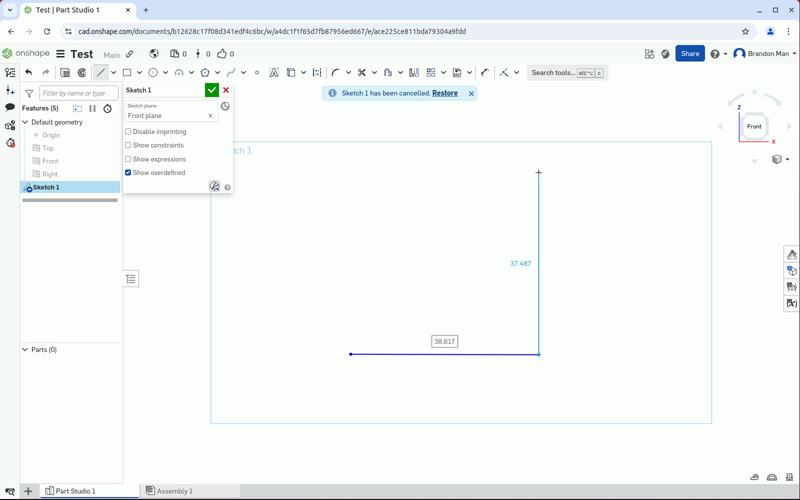
mouse_move(350, 170)
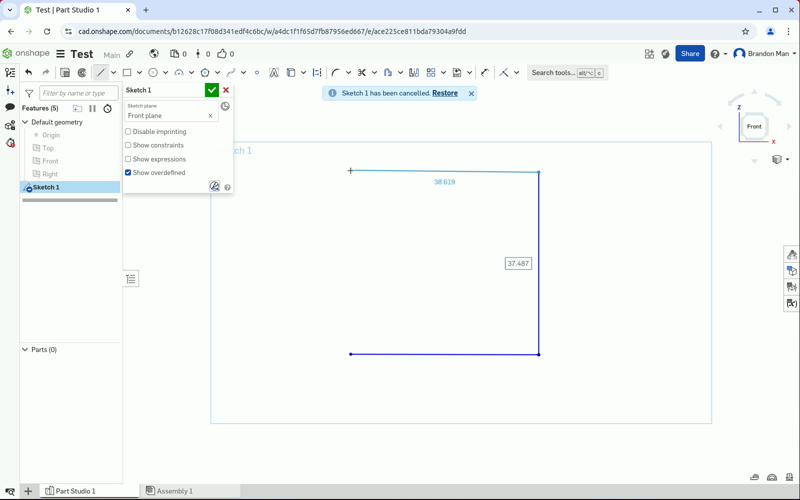
click(350, 170)
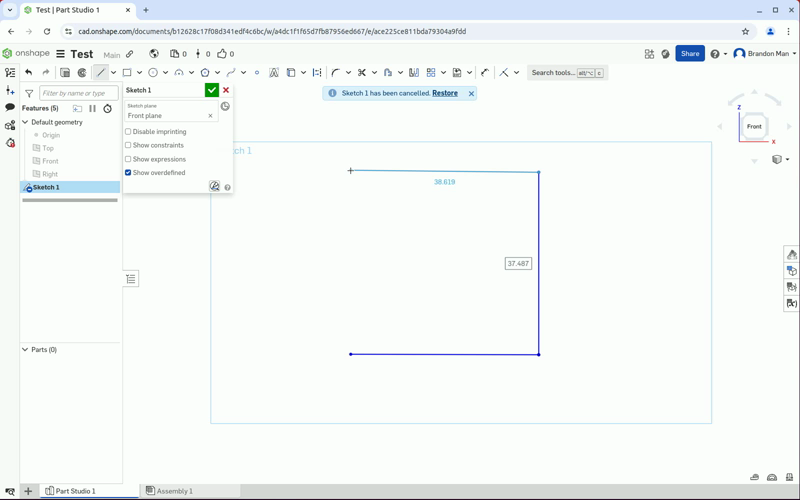
key_up(shift)
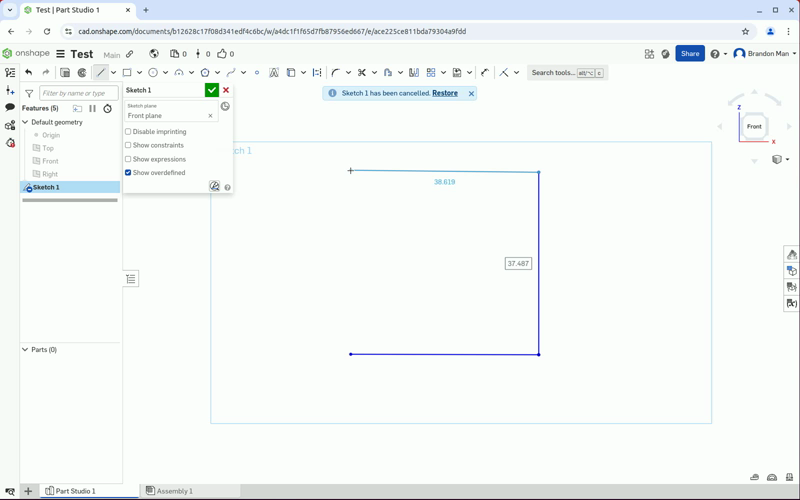
key_down(shift)
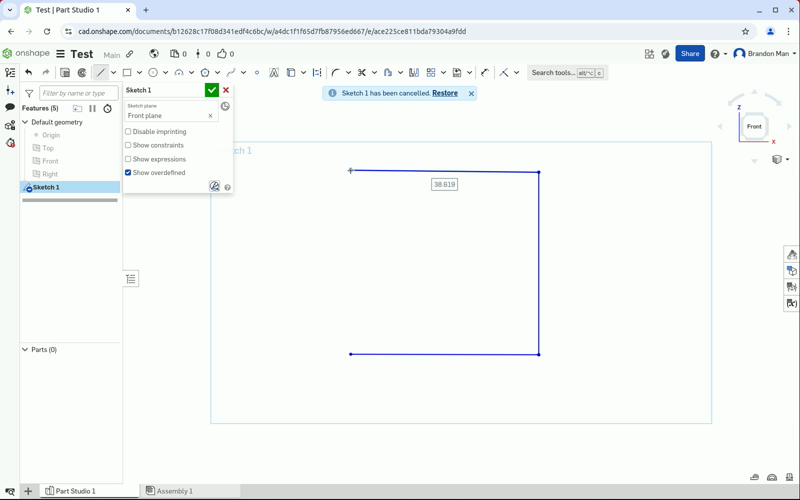
mouse_move(350, 354)
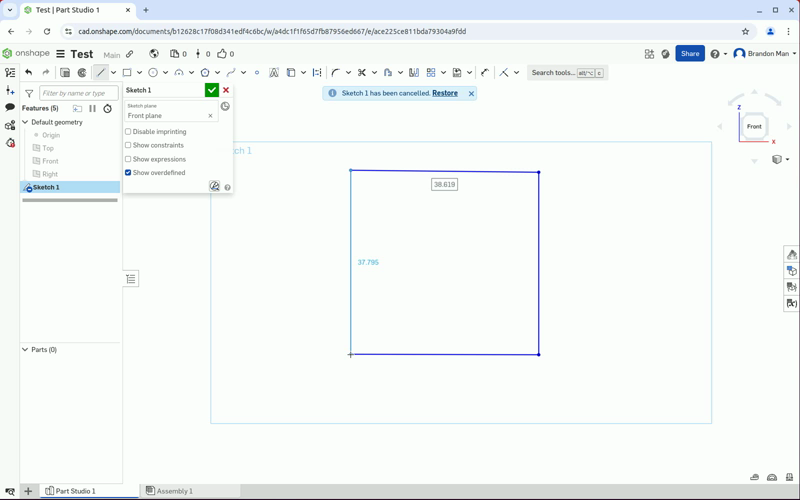
key_up(shift)
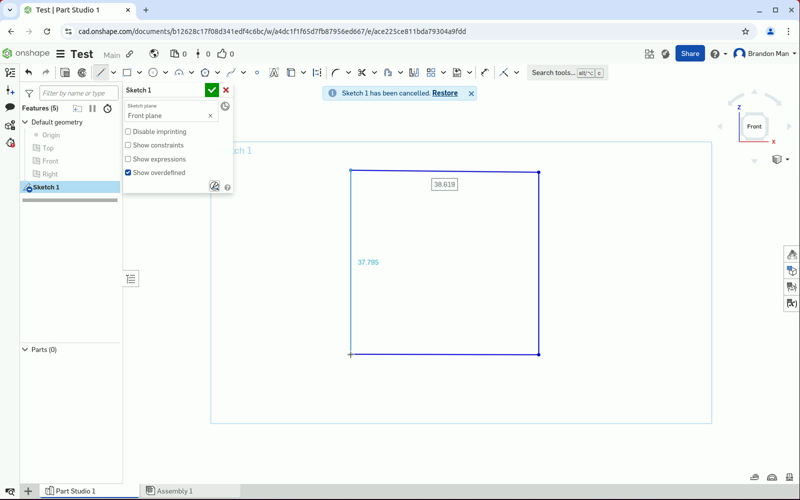
click(350, 354)
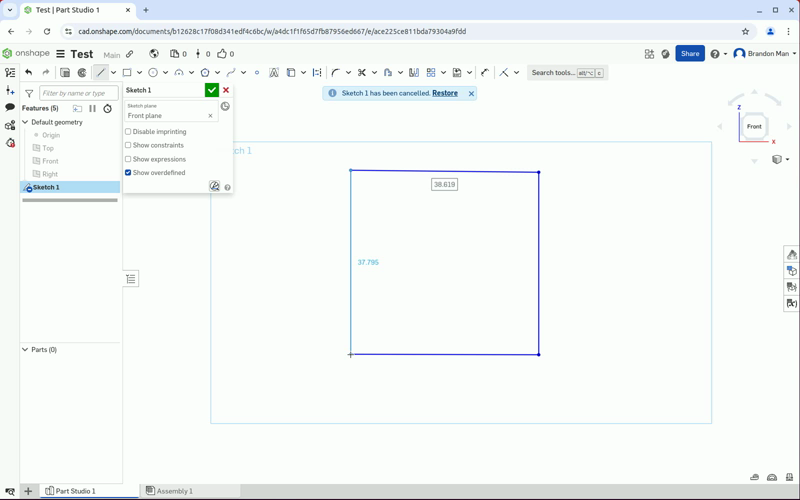
key(esc)
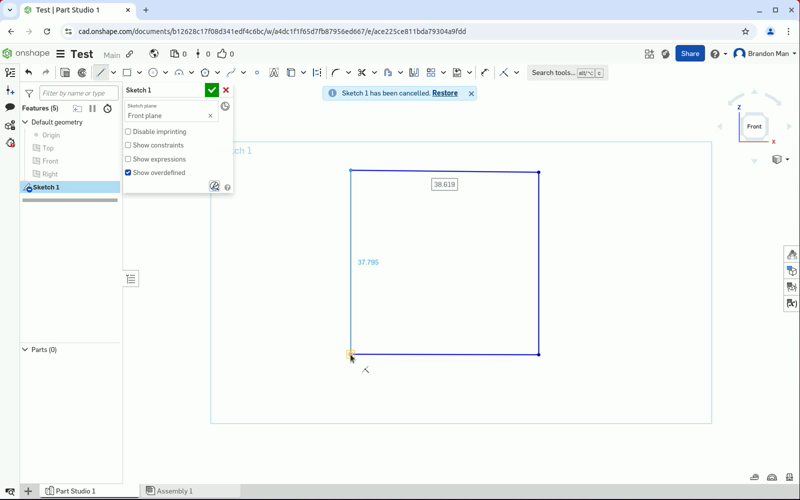
mouse_move(437, 246)
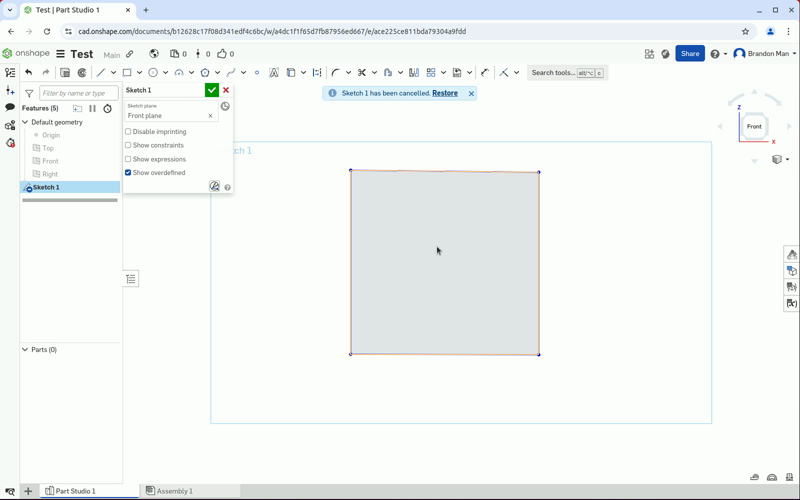
click(437, 246)
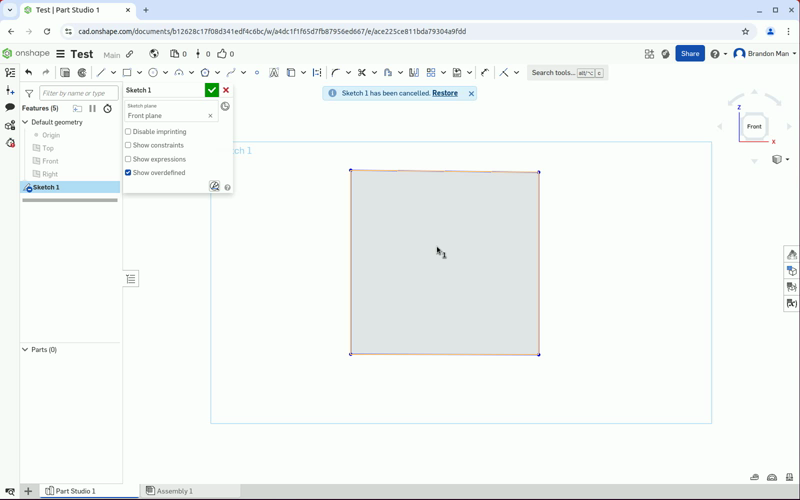
mouse_move(73, 352)
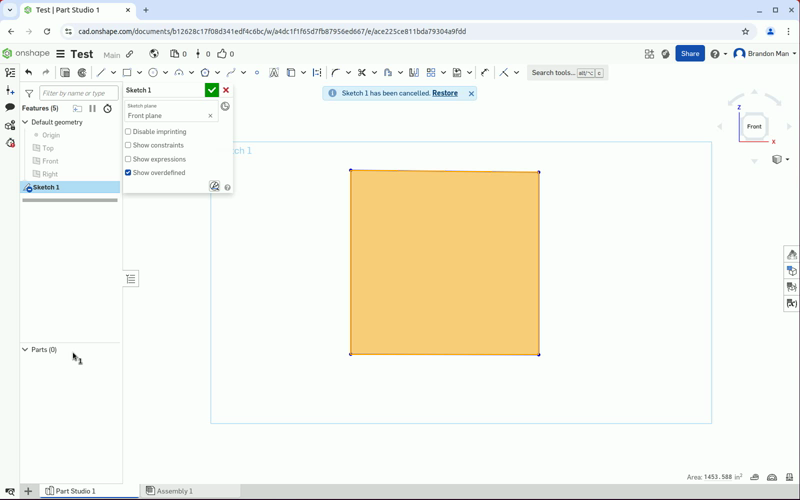
key(shift+y)
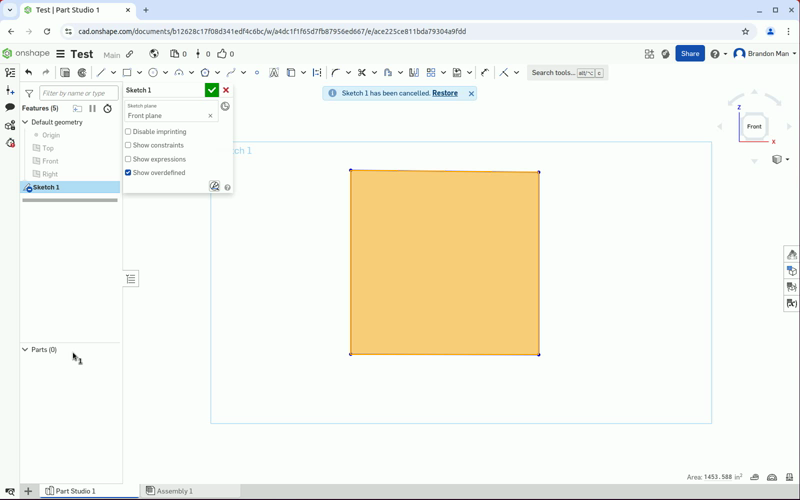
key(shift+e)
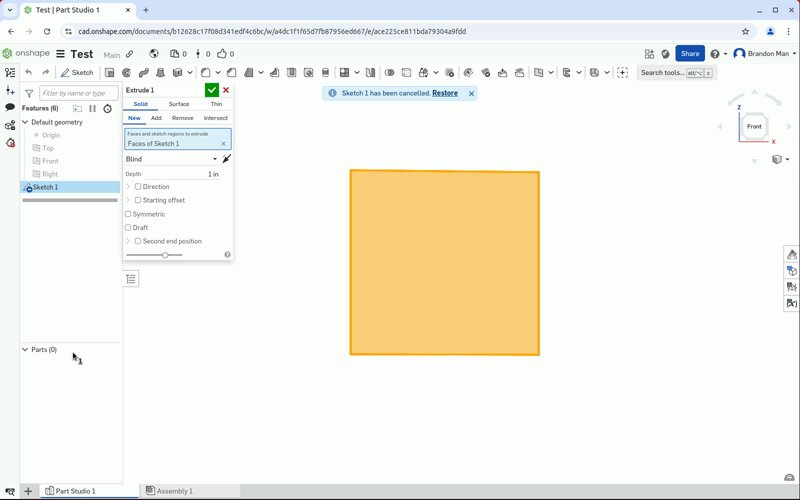
mouse_move(143, 106)
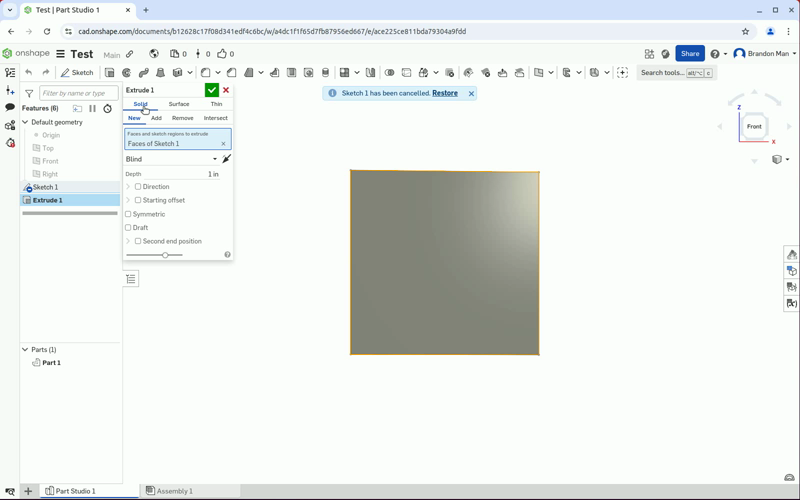
click(143, 106)
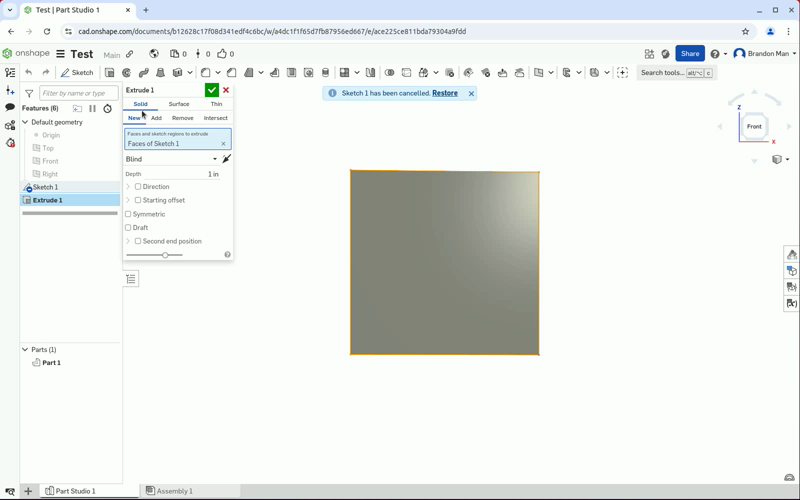
mouse_move(137, 120)
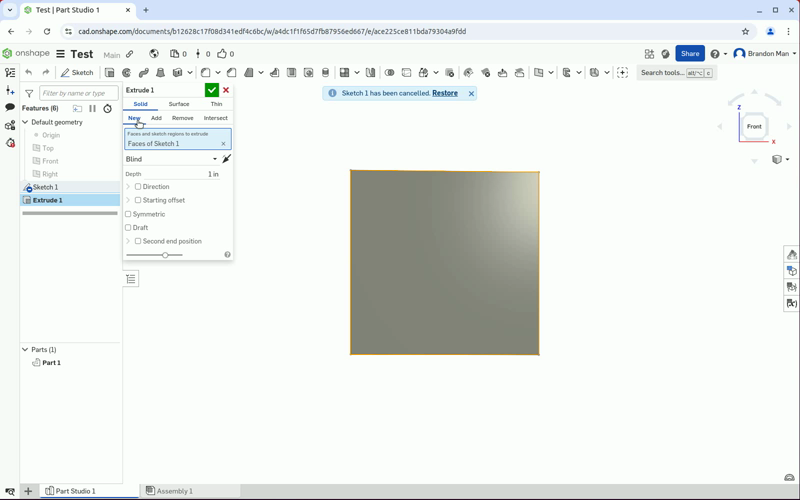
click(137, 120)
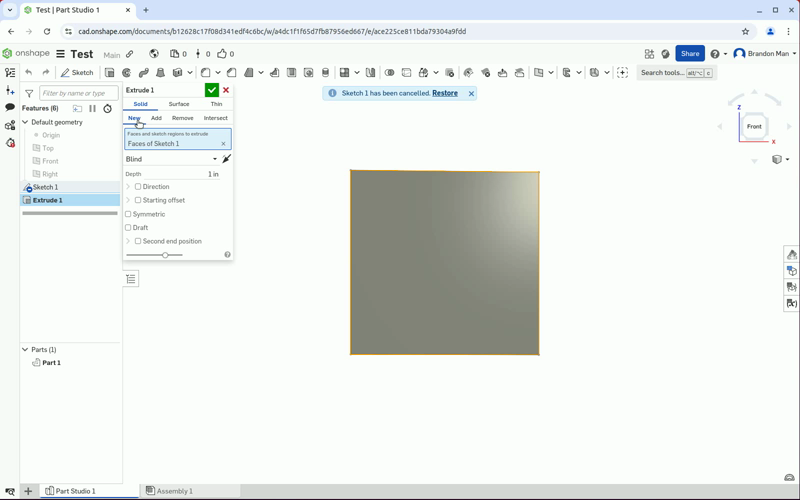
key(tab, 4)
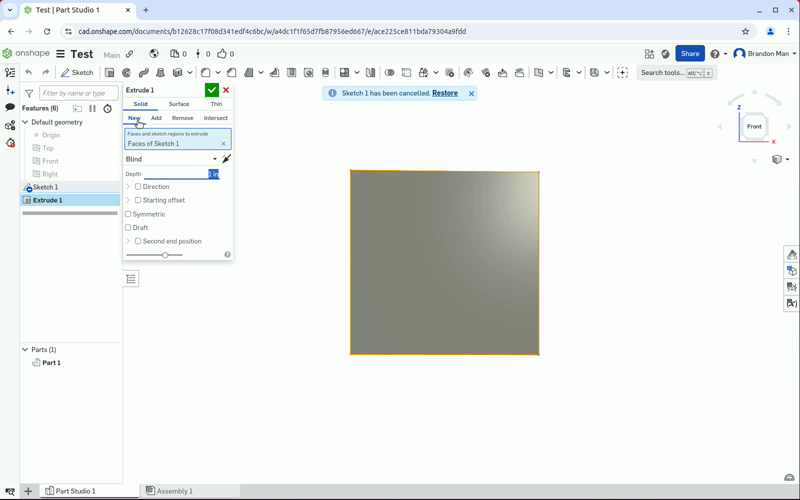
text(10.591)
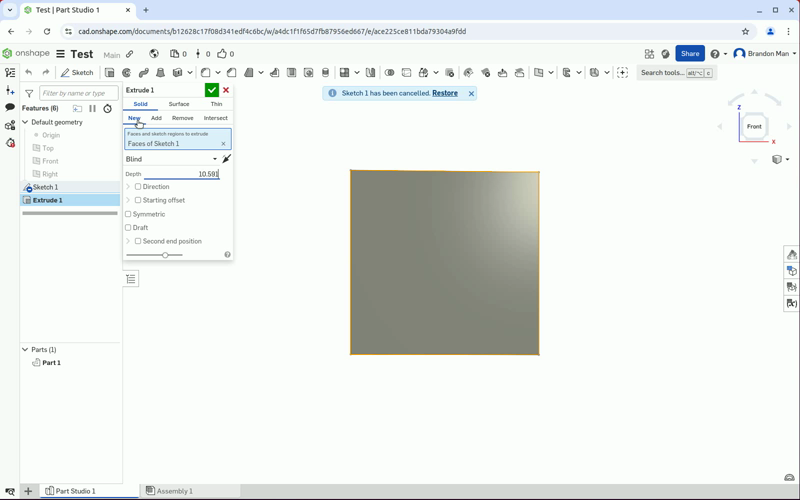
key(enter)
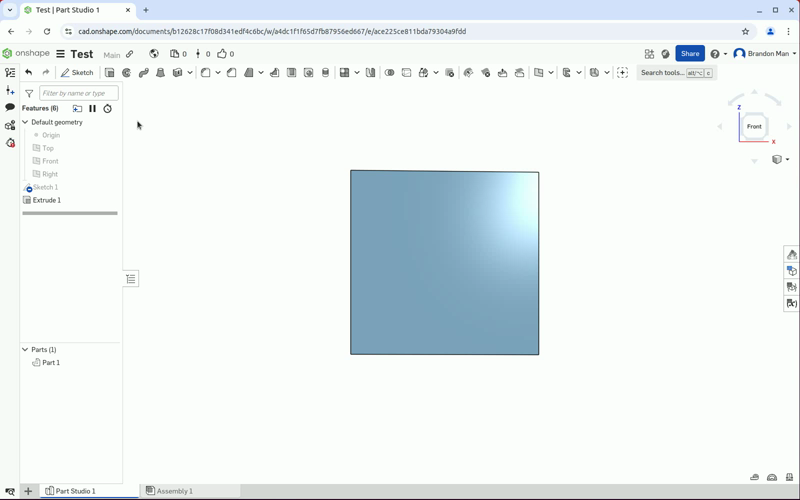
key(shift+h)
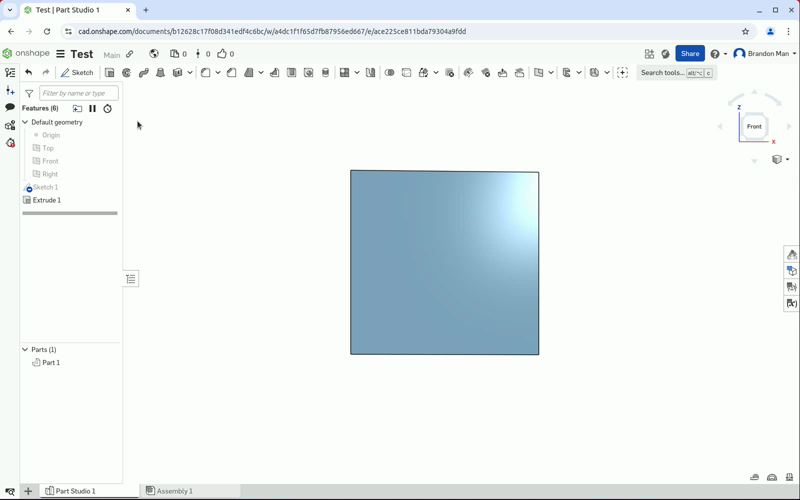
key(shift+h)
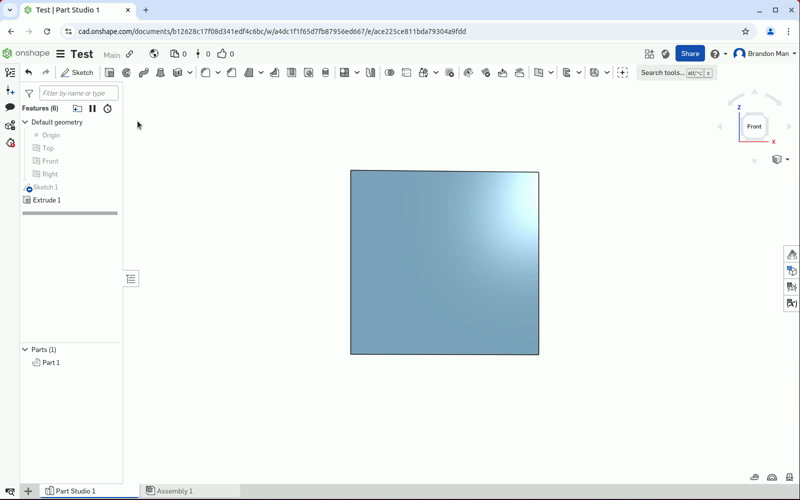
mouse_move(73, 189)
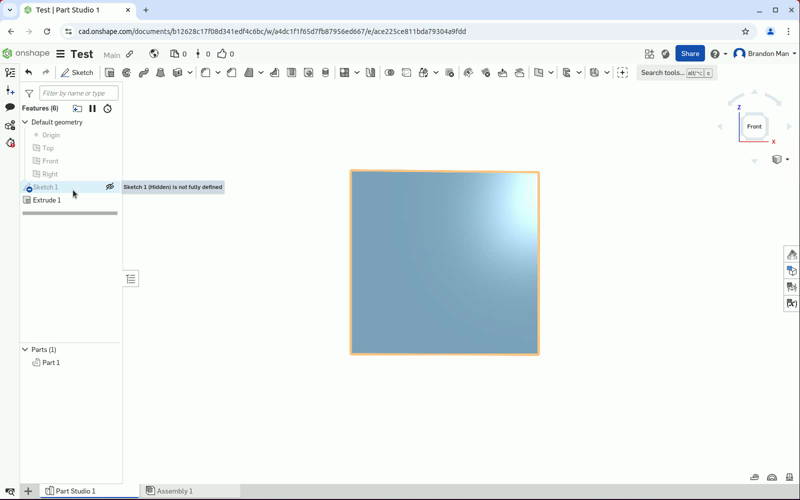
click(73, 189)
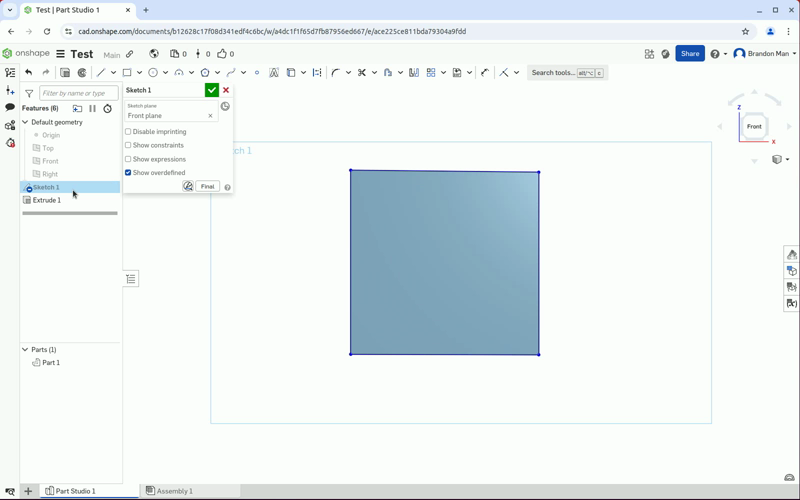
mouse_move(229, 92)
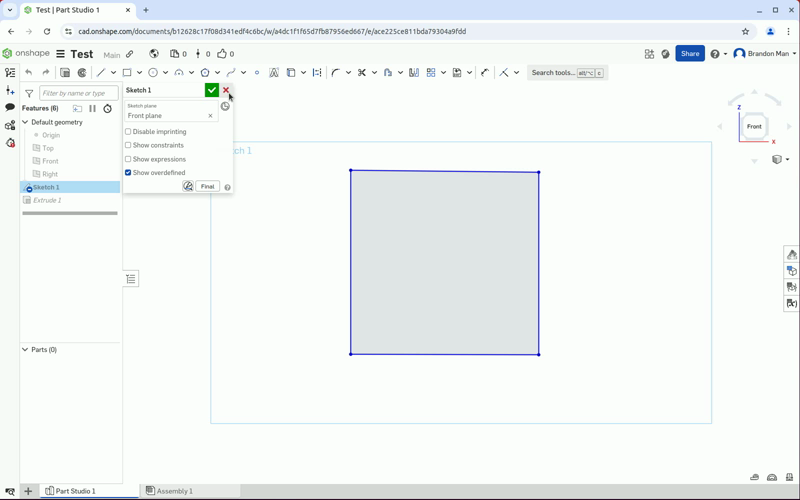
click(229, 92)
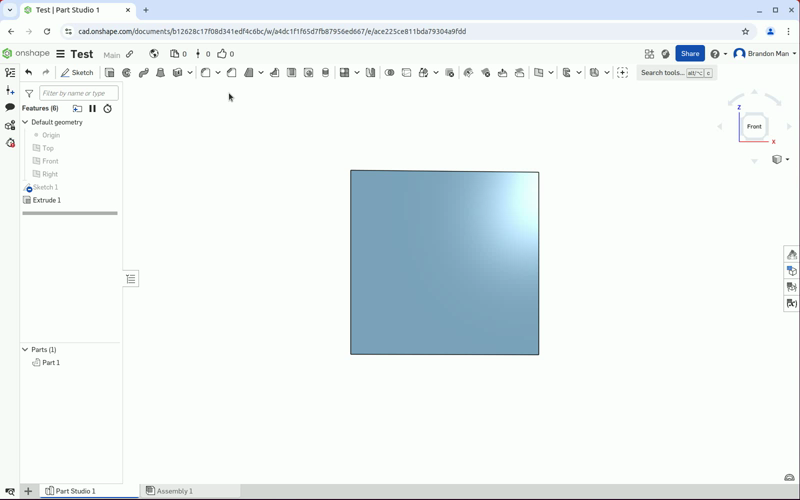
mouse_move(541, 75)
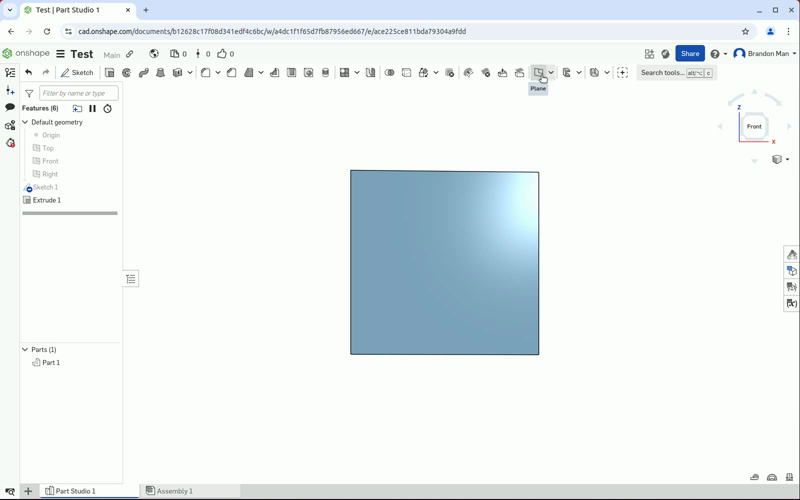
click(541, 75)
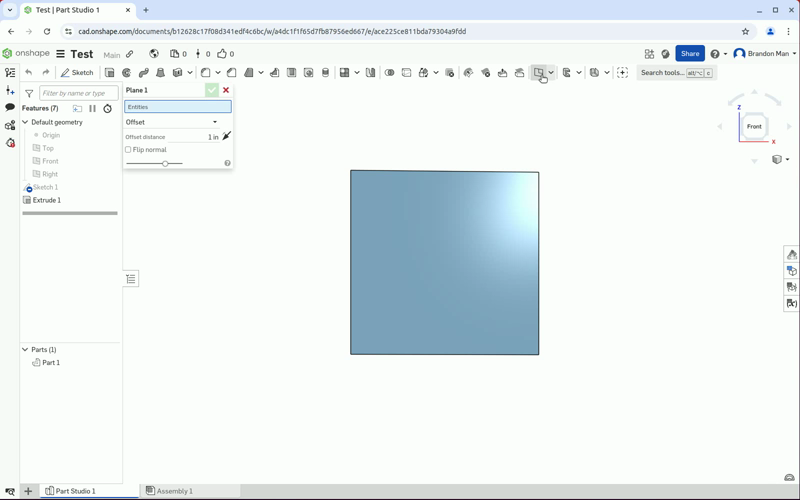
mouse_move(73, 163)
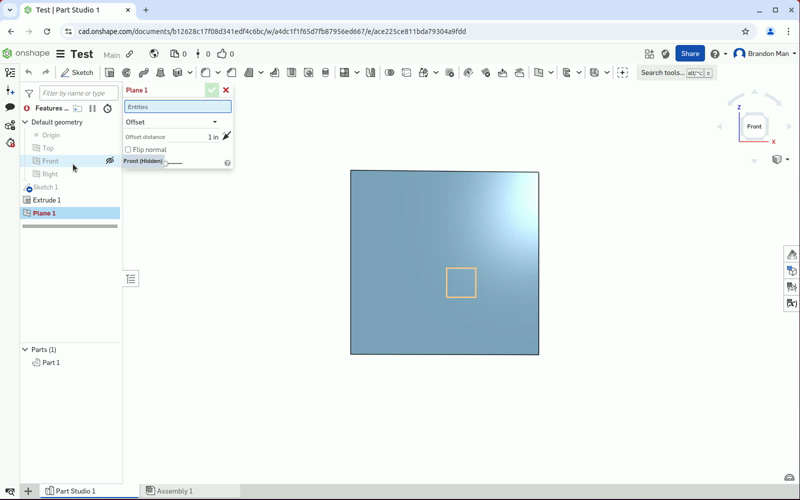
click(73, 163)
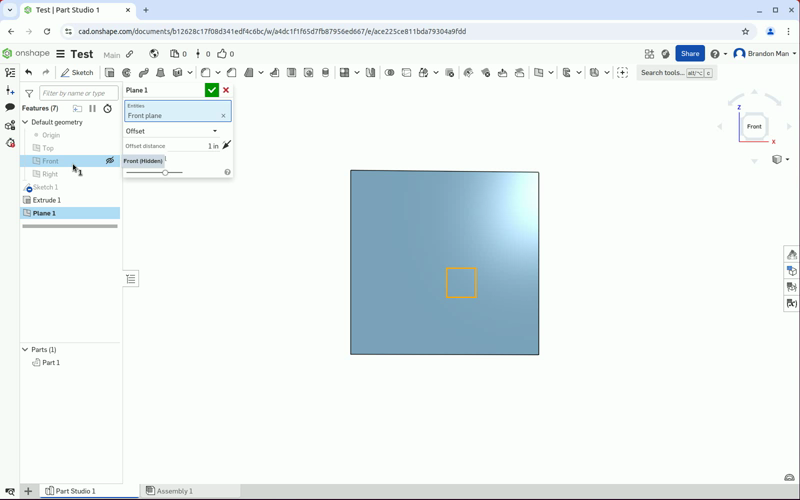
key(tab, 2)
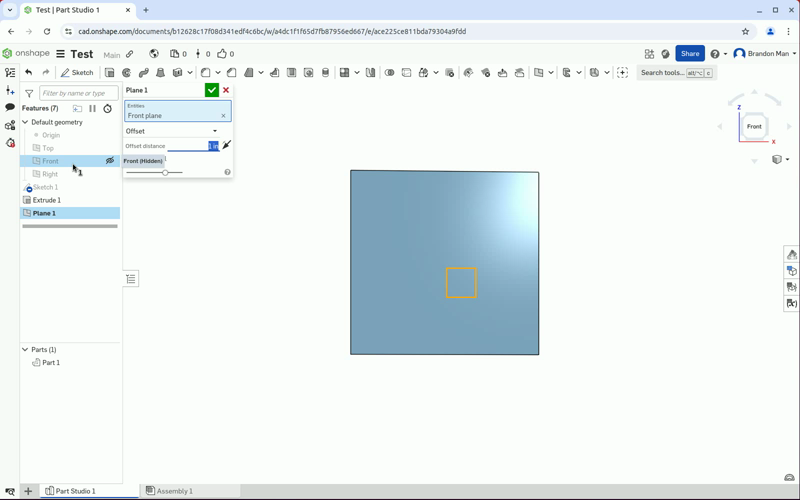
text(10.599)
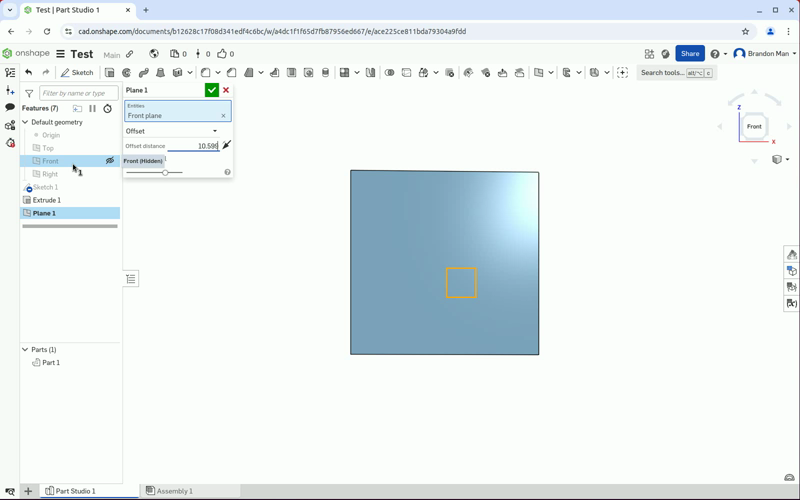
key(enter, 2)
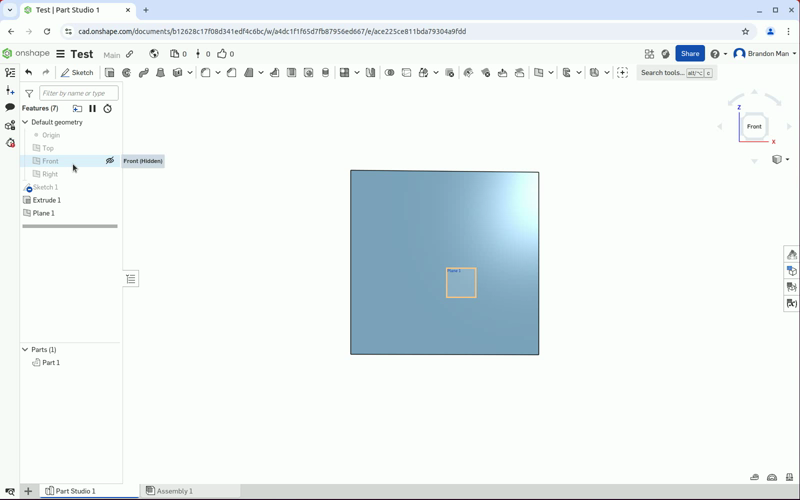
key(shift+s)
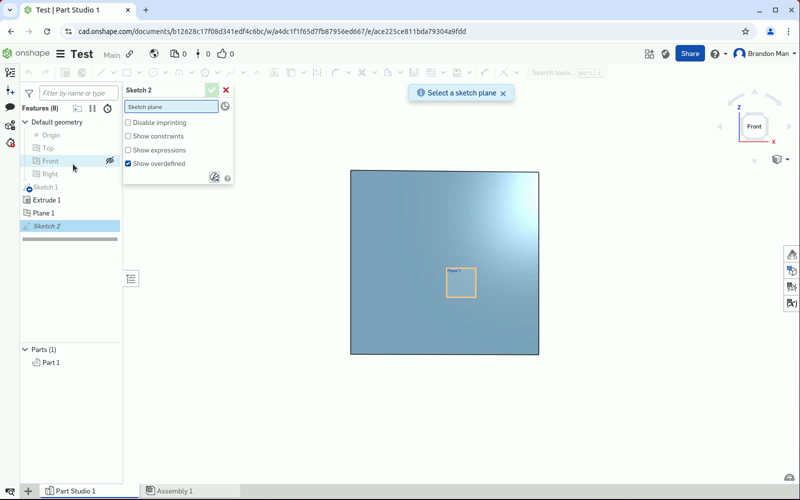
mouse_move(73, 215)
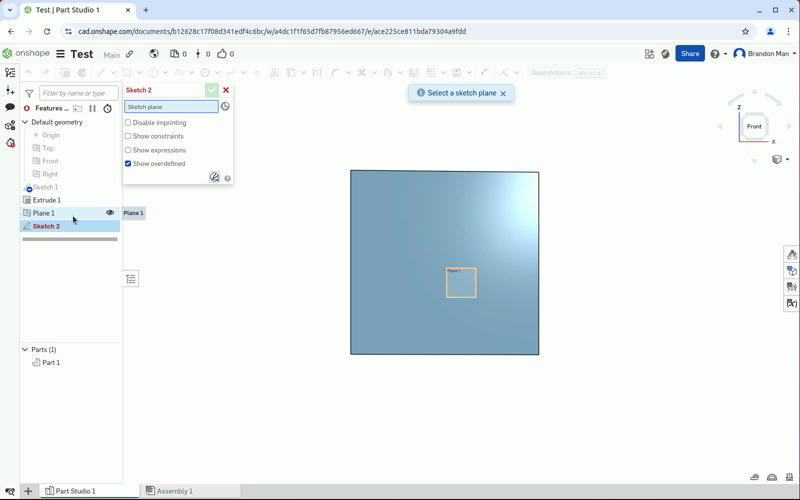
click(73, 215)
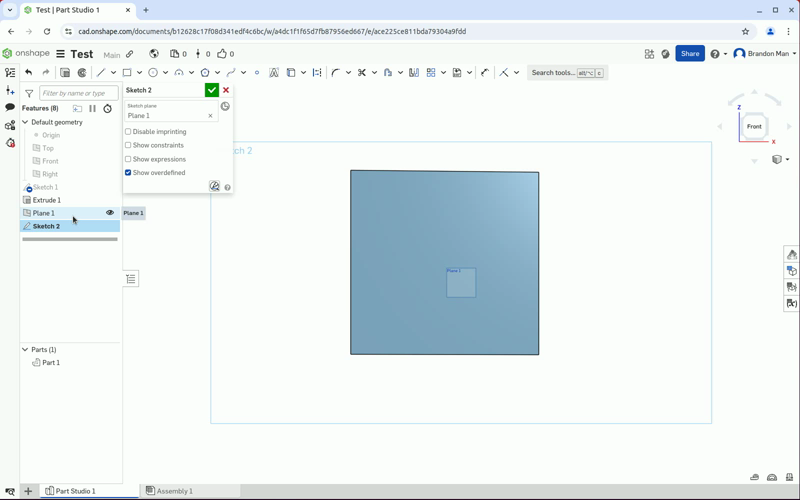
mouse_move(73, 352)
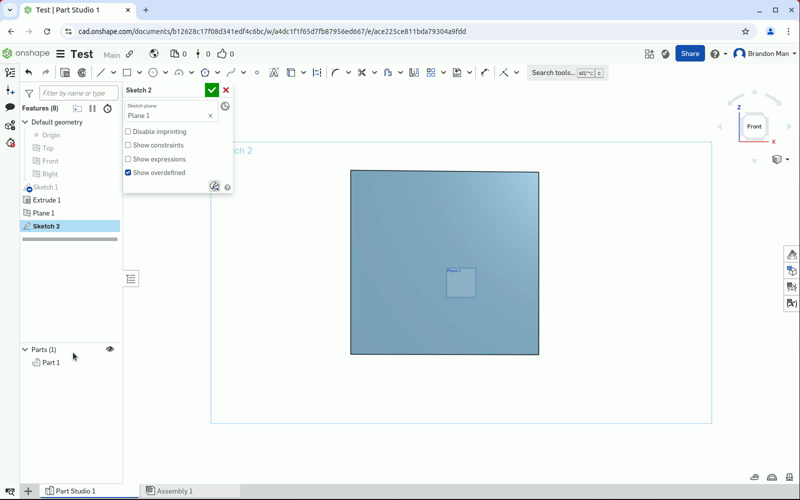
key(y)
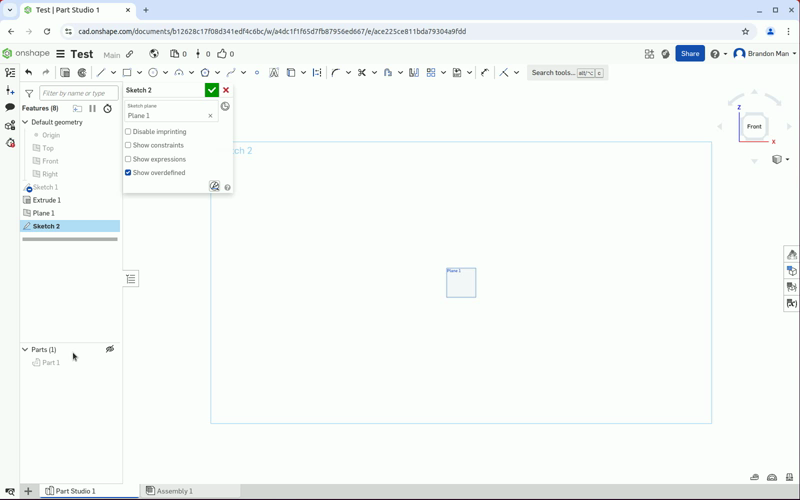
key(l)
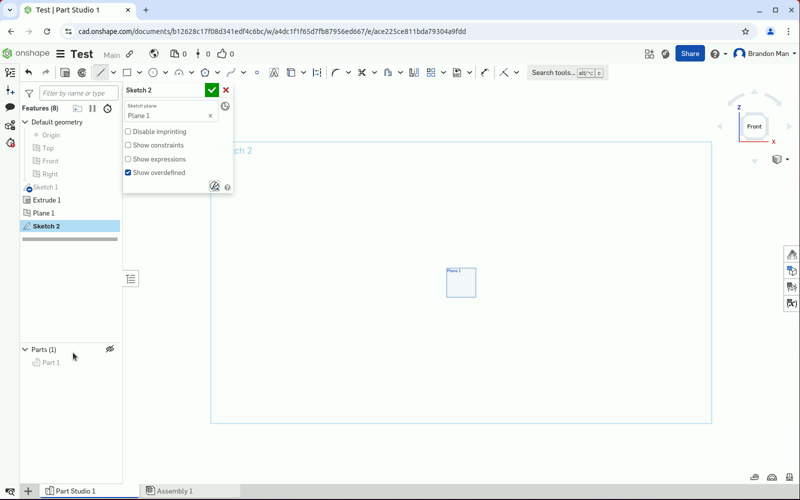
key_down(shift)
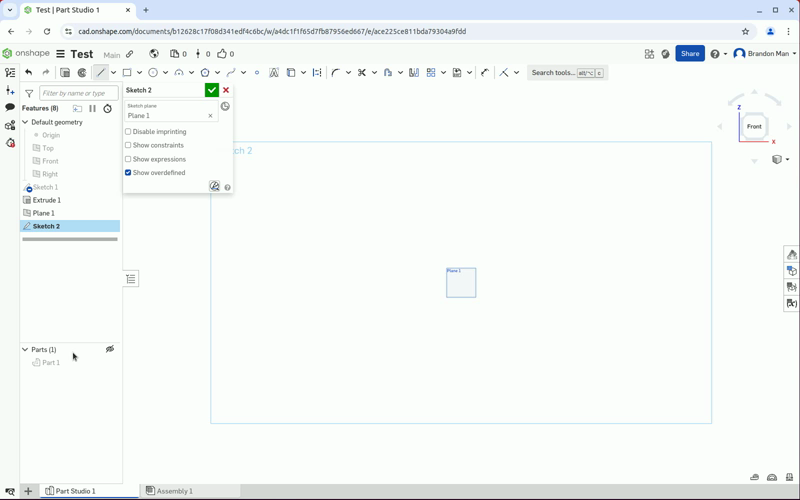
mouse_move(350, 354)
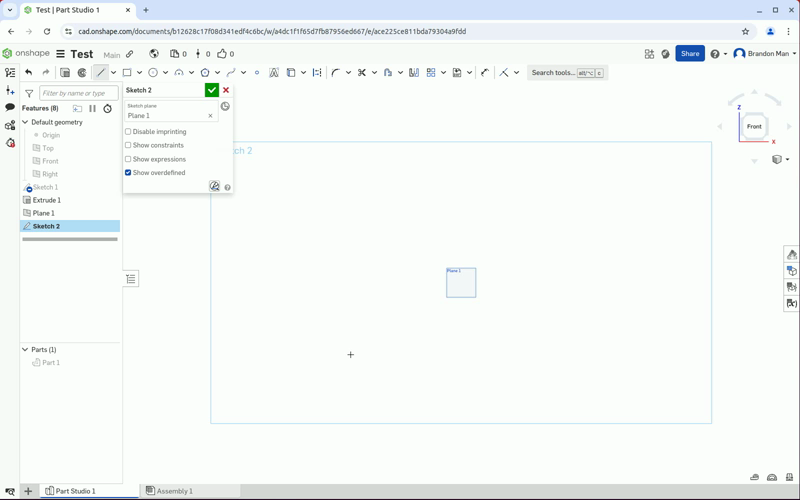
click(350, 354)
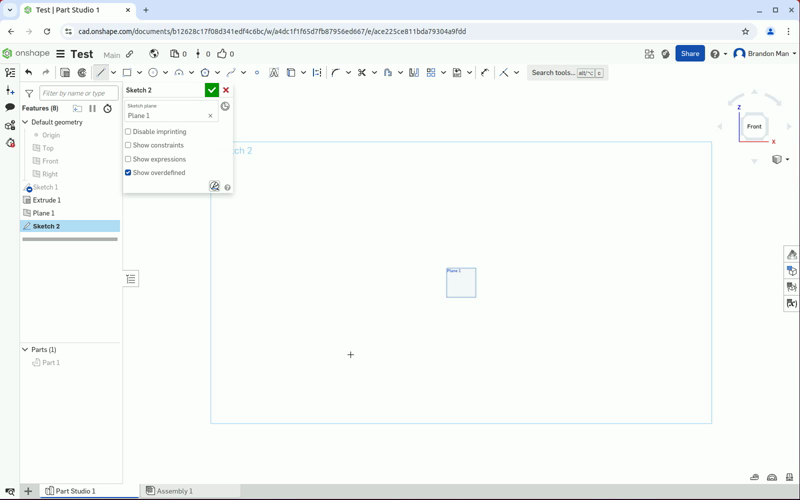
key_up(shift)
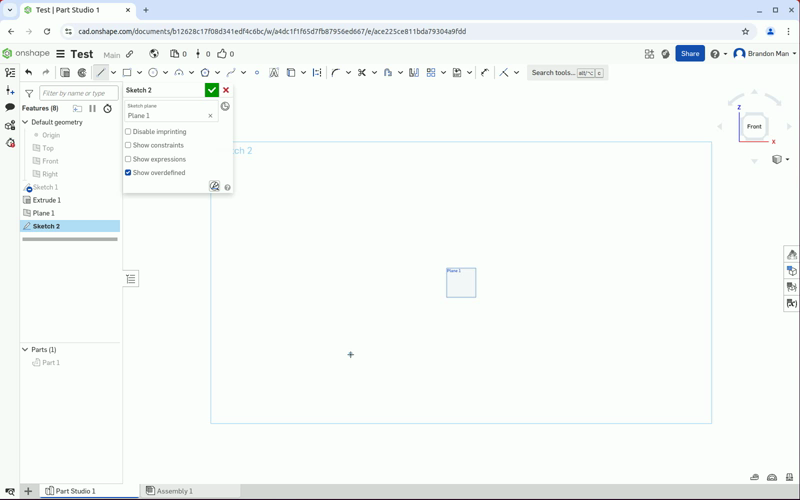
key_down(shift)
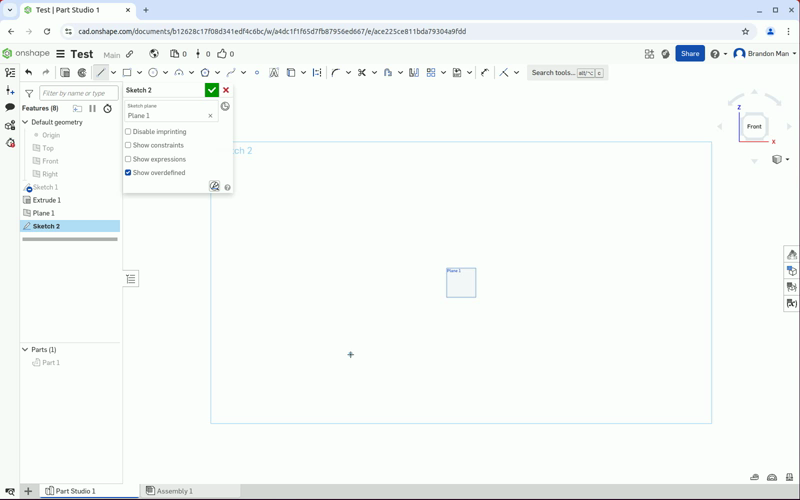
mouse_move(434, 354)
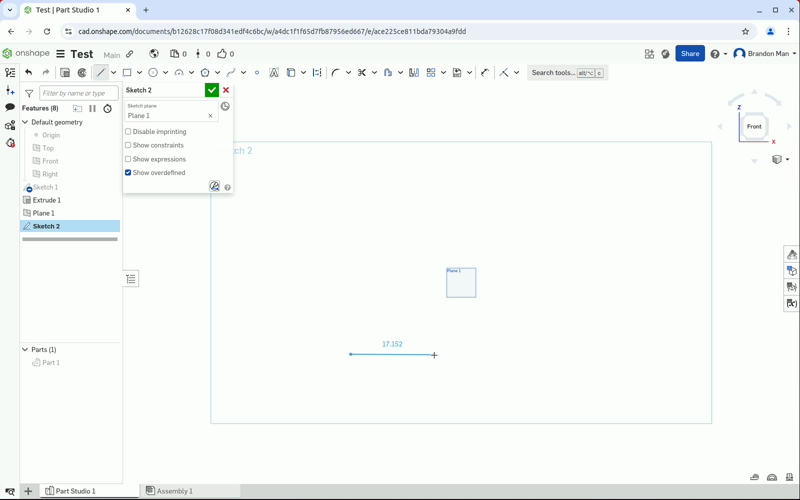
click(434, 354)
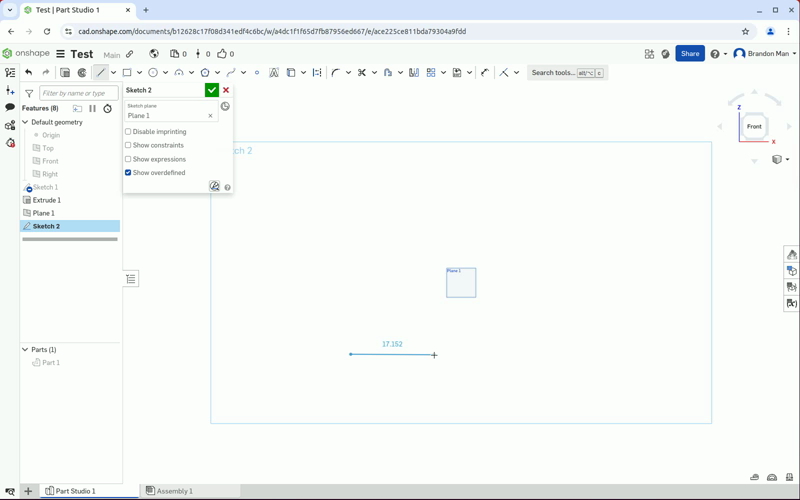
key_up(shift)
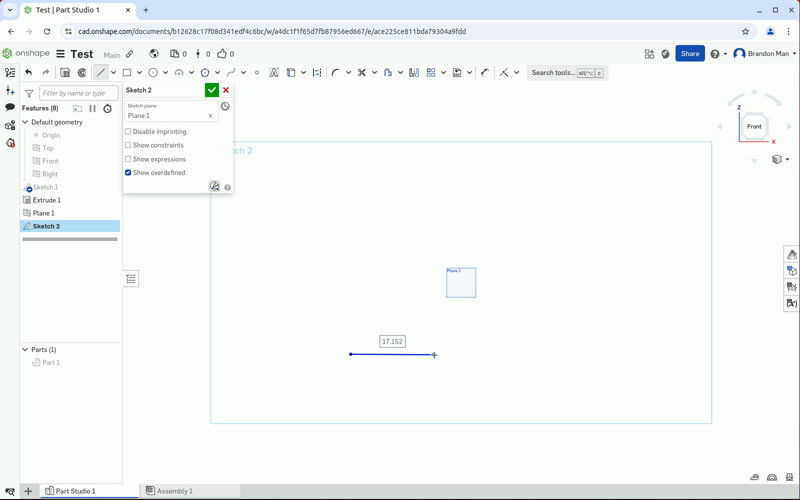
key_down(shift)
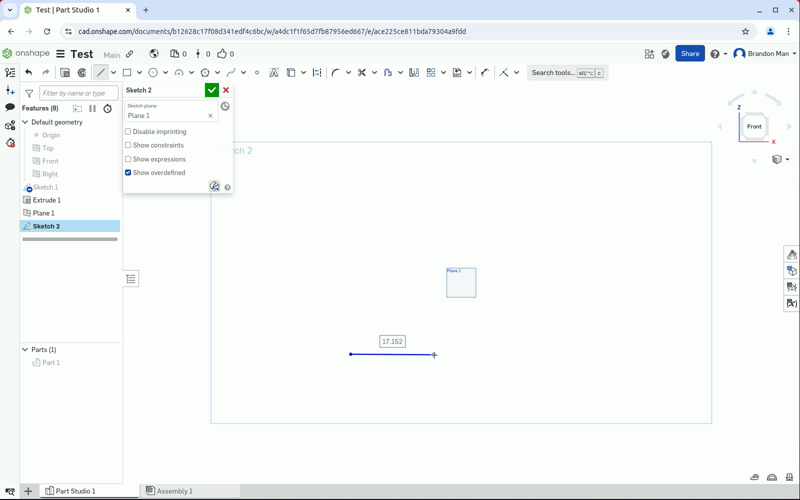
mouse_move(434, 283)
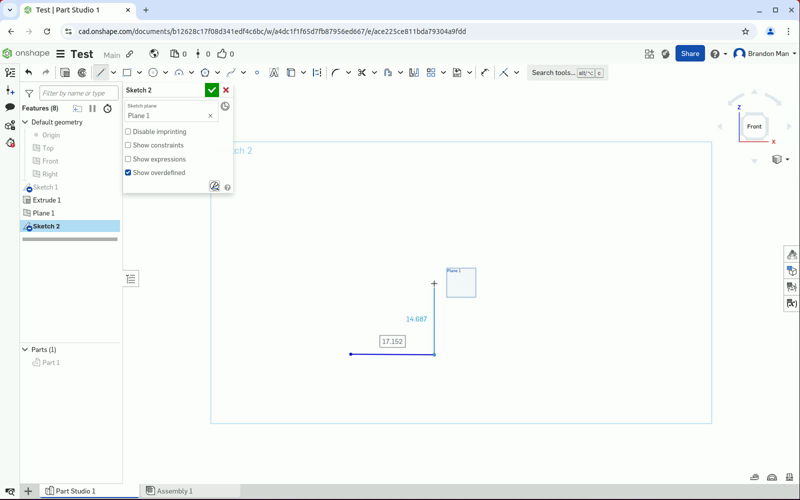
click(434, 283)
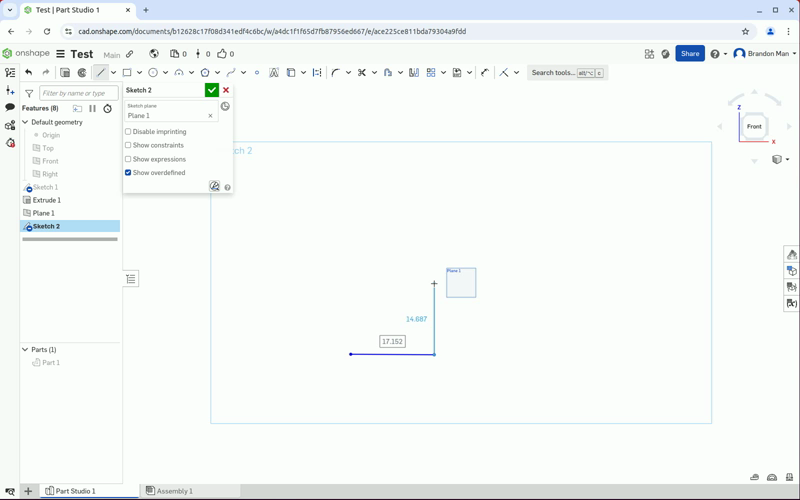
key_up(shift)
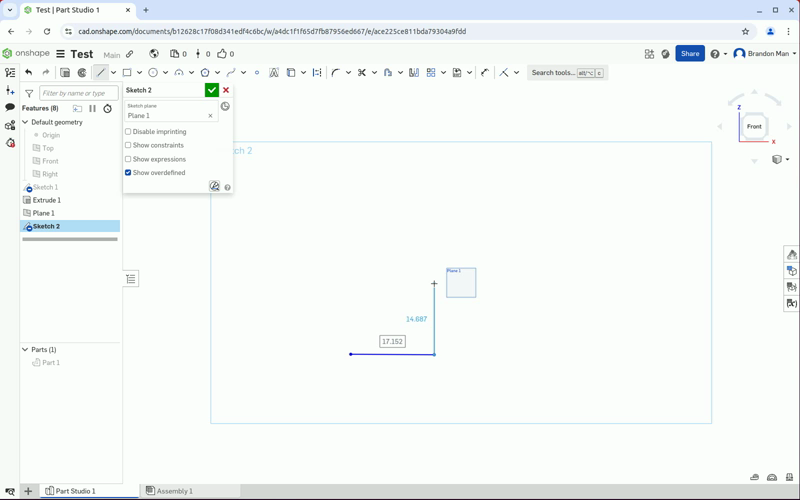
key_down(shift)
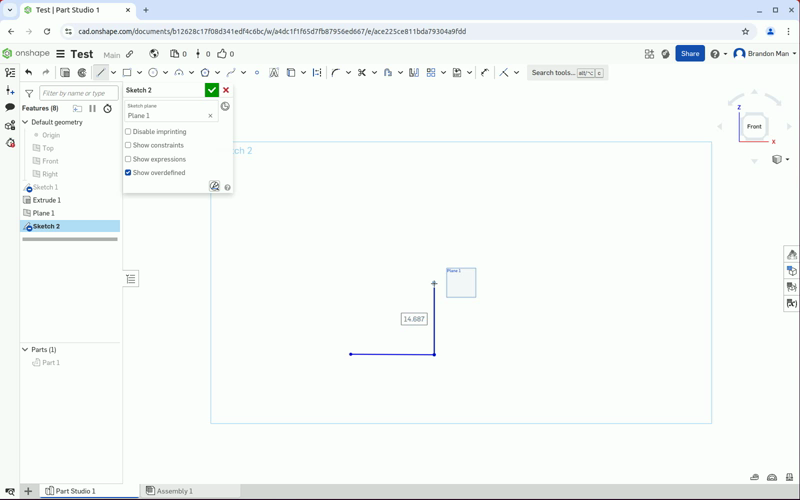
mouse_move(350, 283)
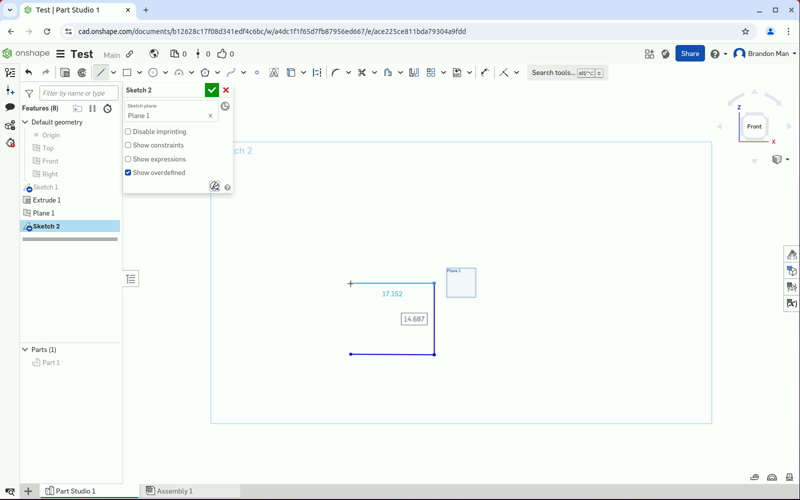
click(350, 283)
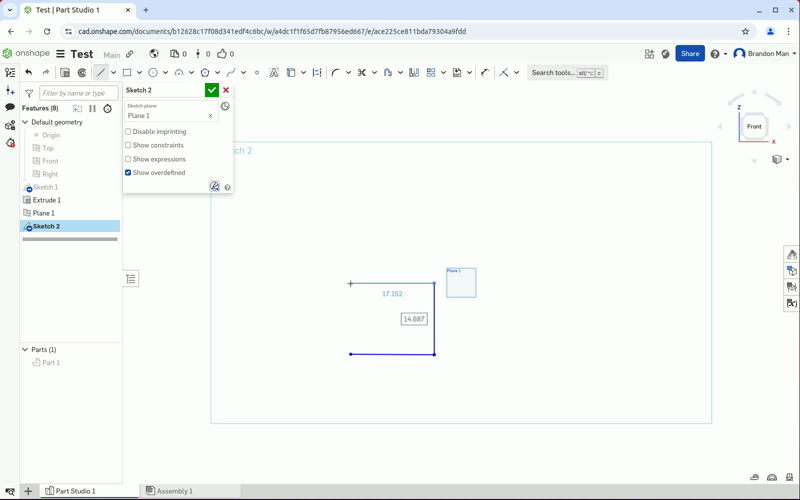
key_up(shift)
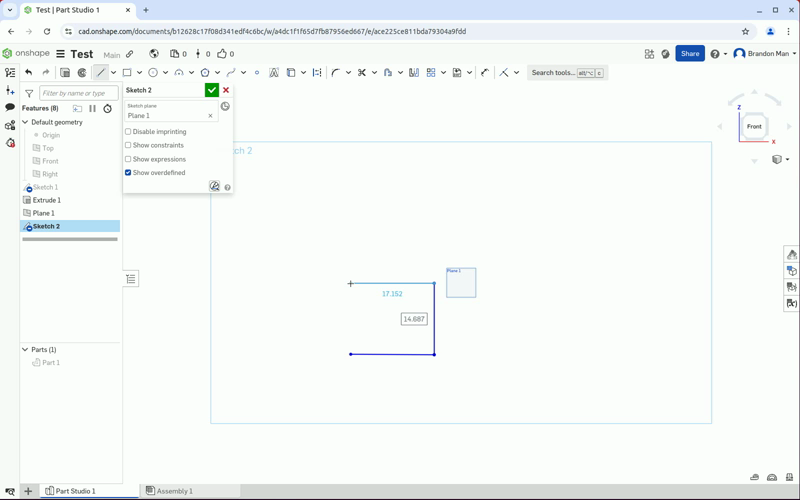
key_down(shift)
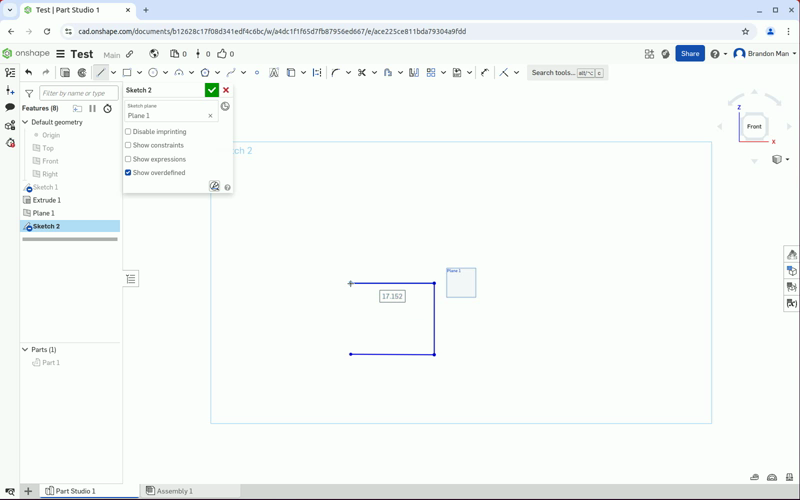
mouse_move(350, 354)
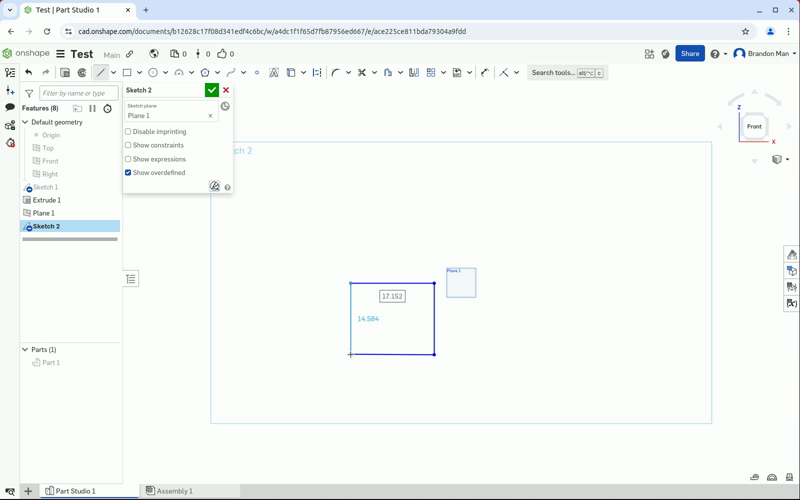
key_up(shift)
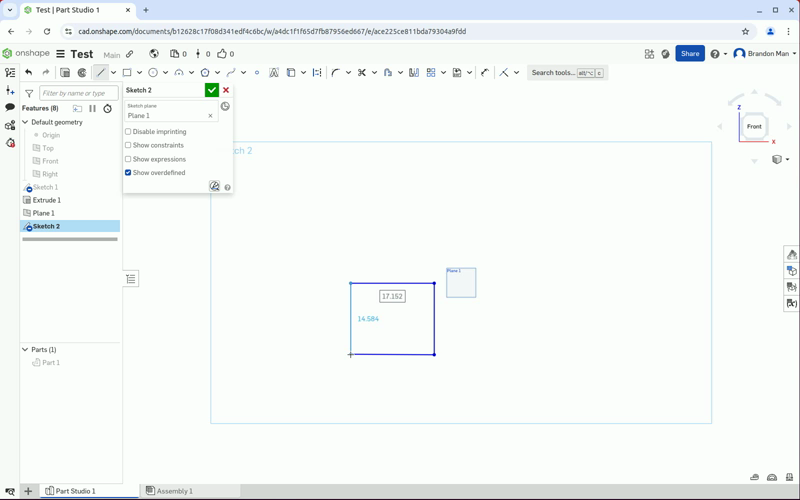
click(350, 354)
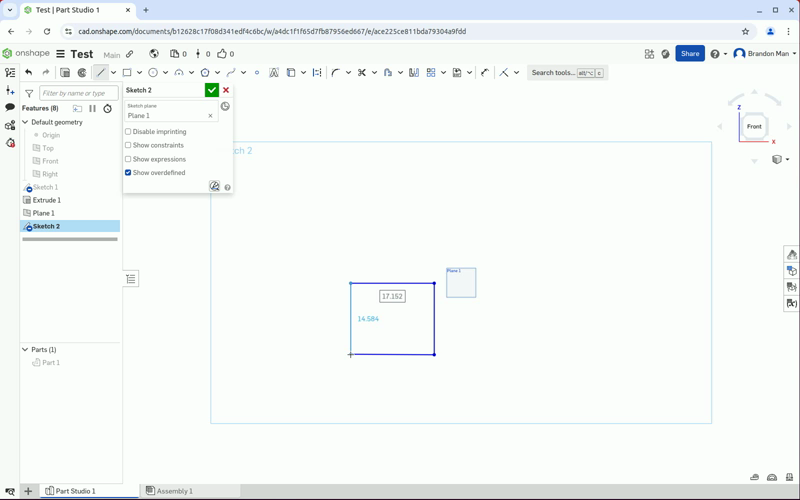
key(esc)
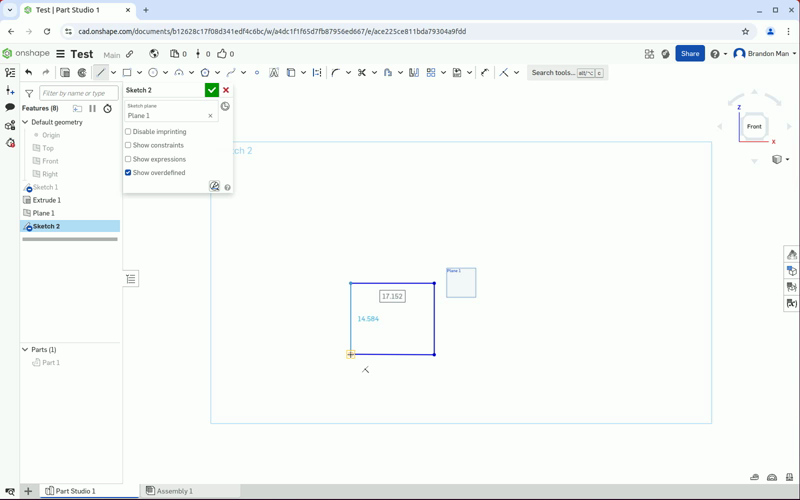
mouse_move(410, 311)
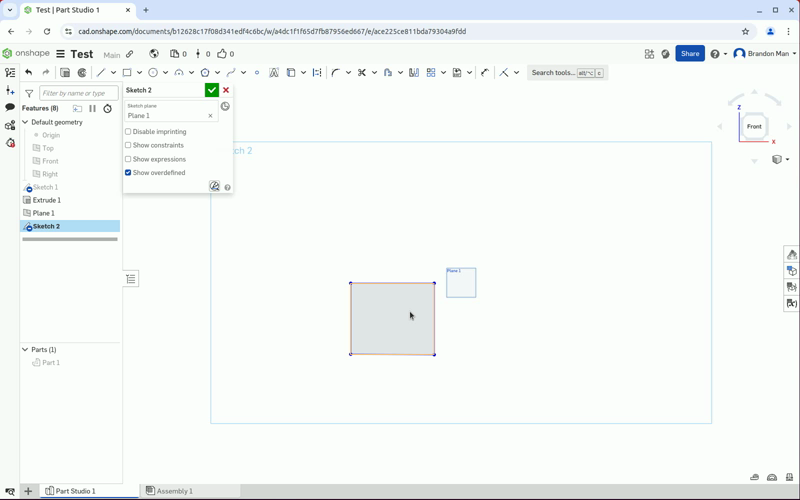
click(410, 311)
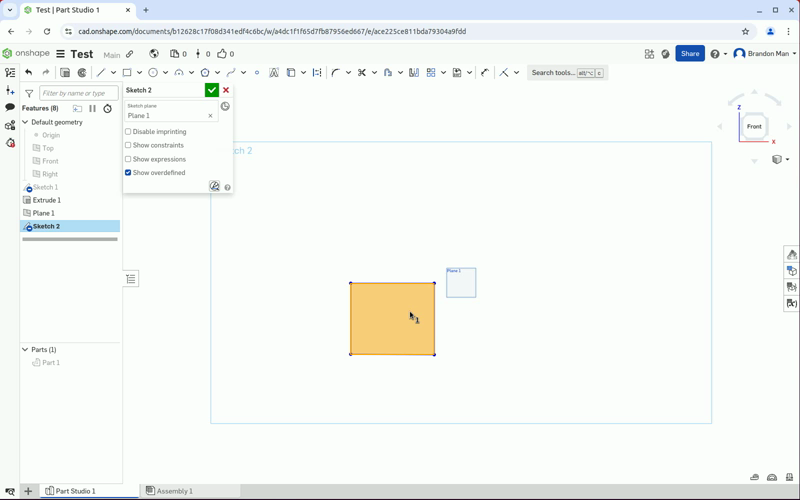
mouse_move(73, 352)
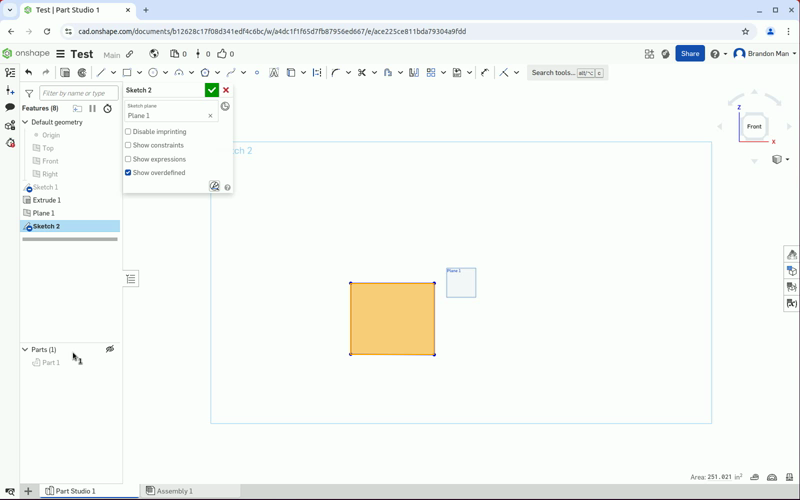
key(shift+y)
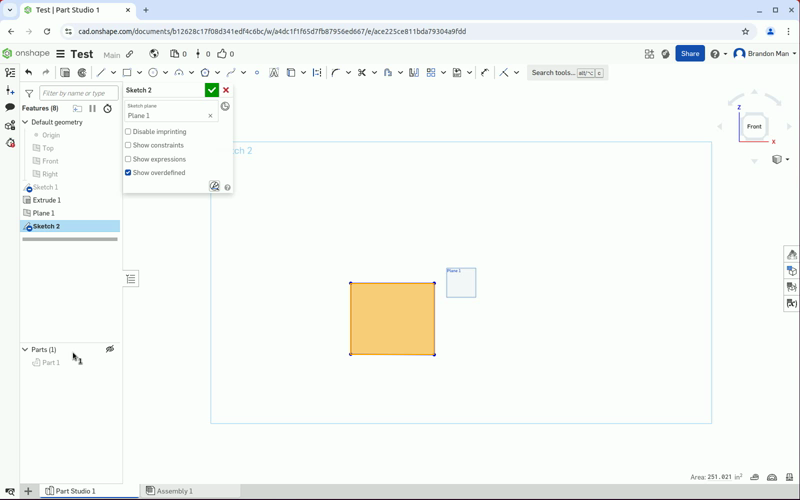
key(shift+e)
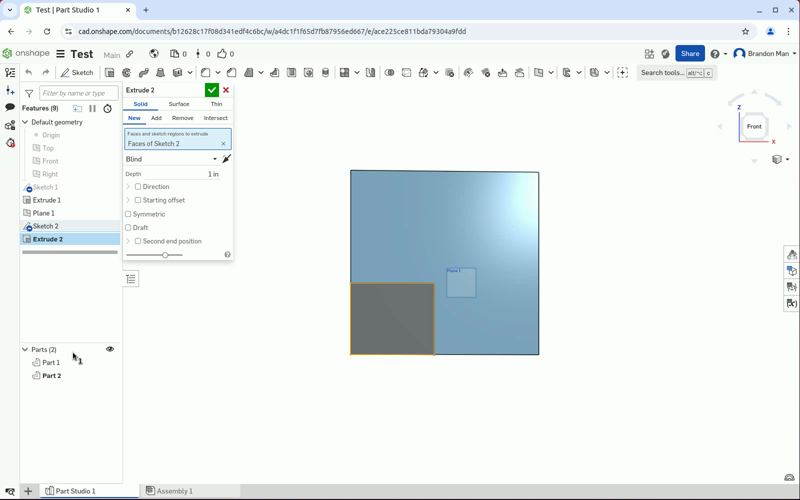
mouse_move(143, 106)
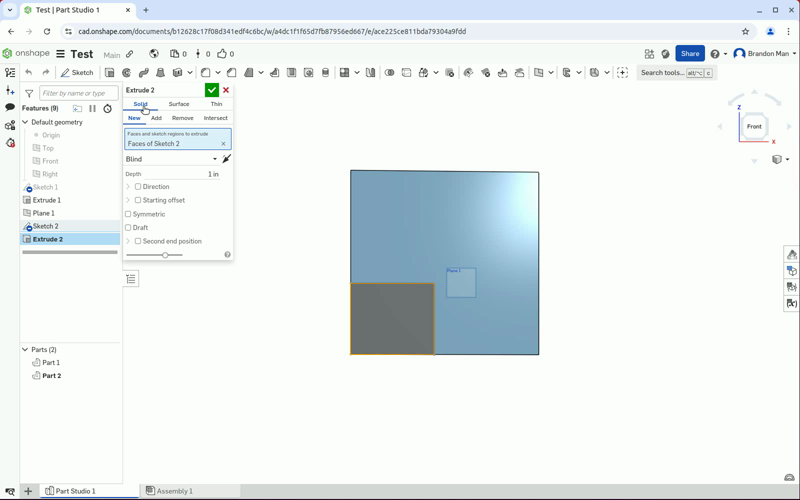
click(143, 106)
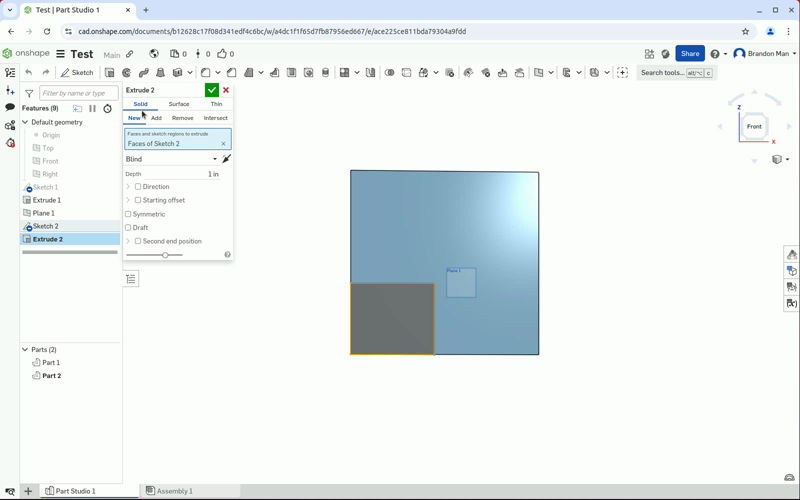
mouse_move(137, 120)
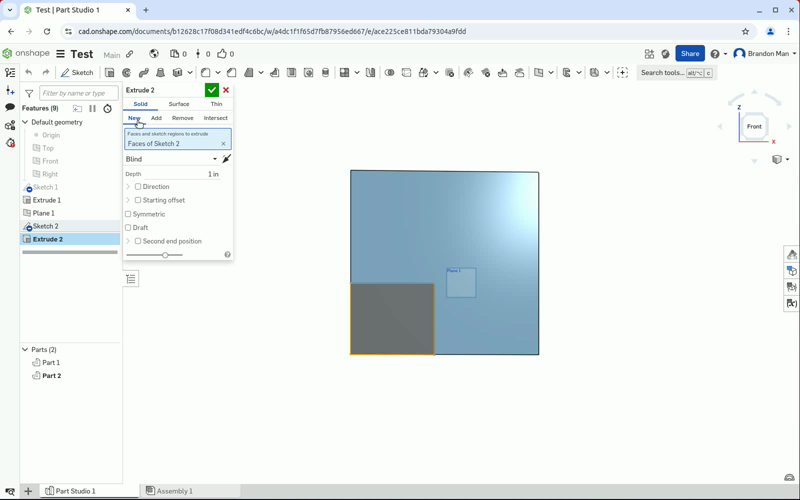
click(137, 120)
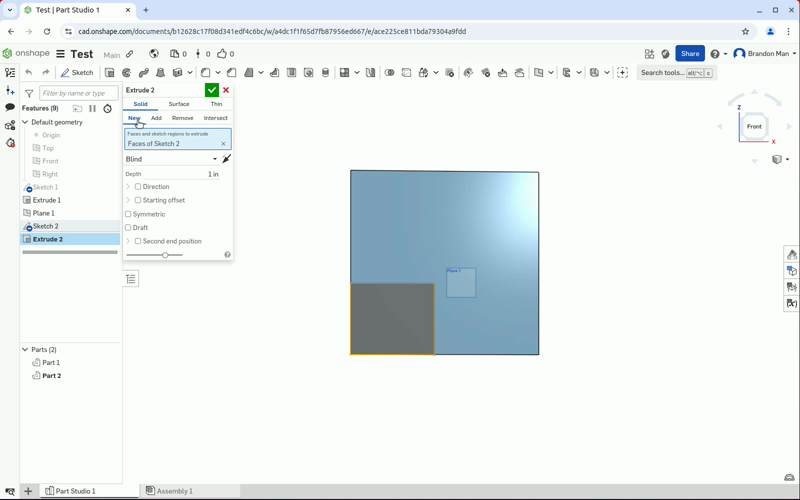
key(tab, 4)
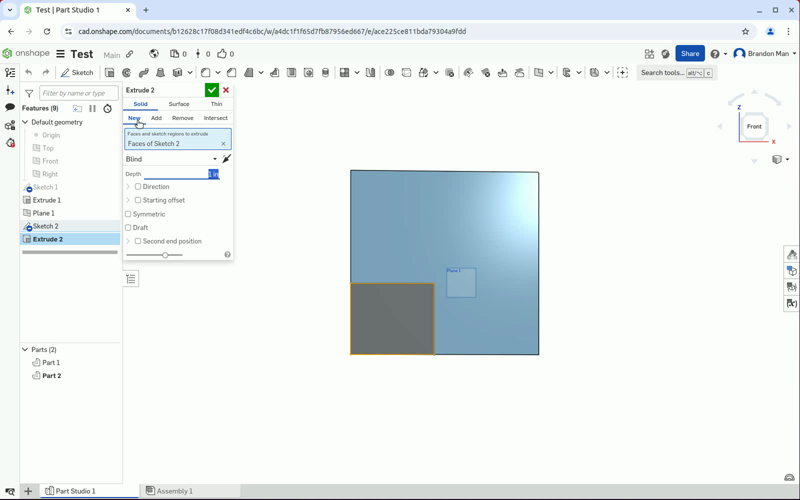
text(10.591)
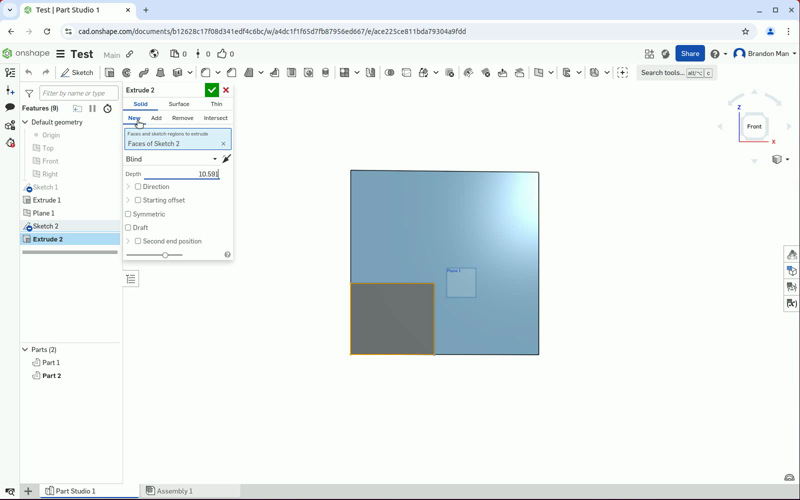
key(enter)
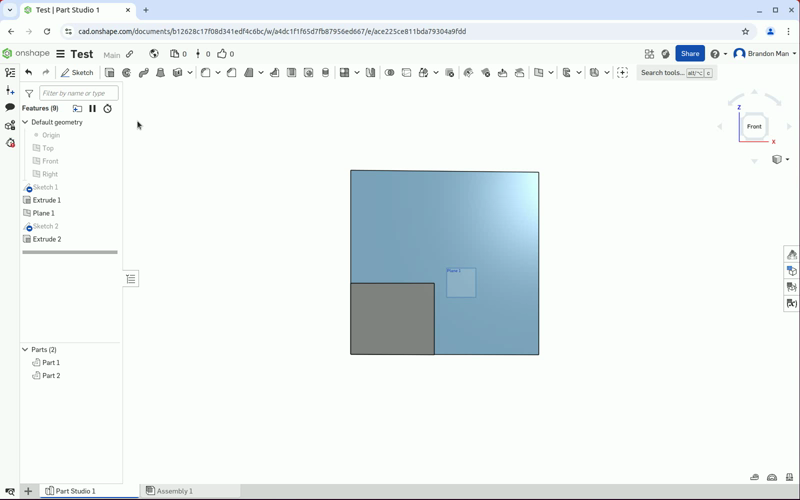
key(shift+h)
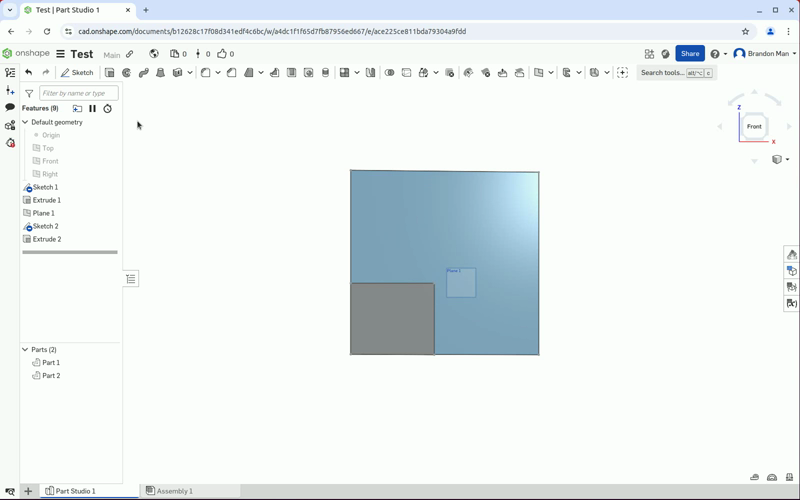
key(shift+h)
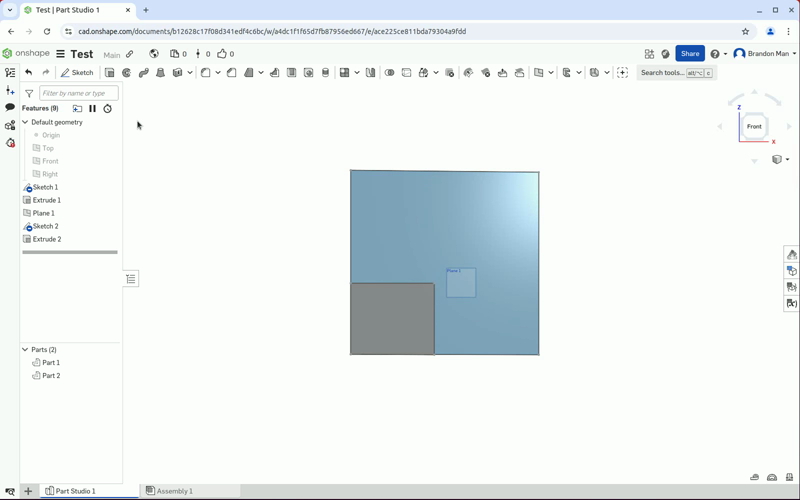
key(shift+7)
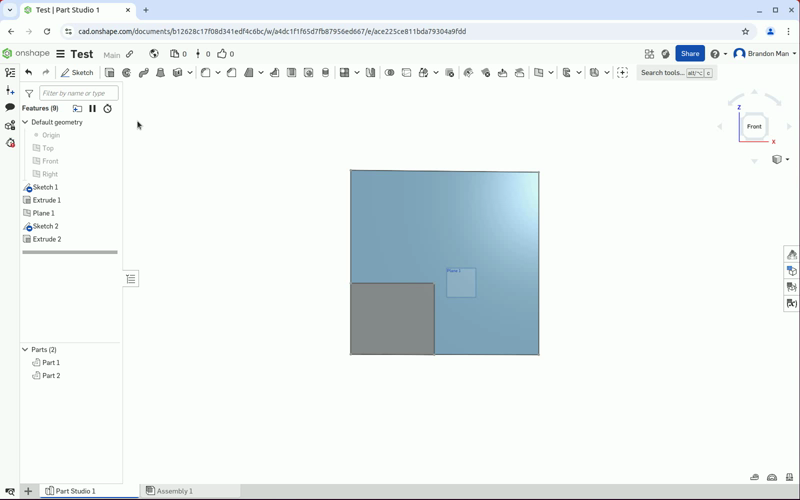
key(left, 2)
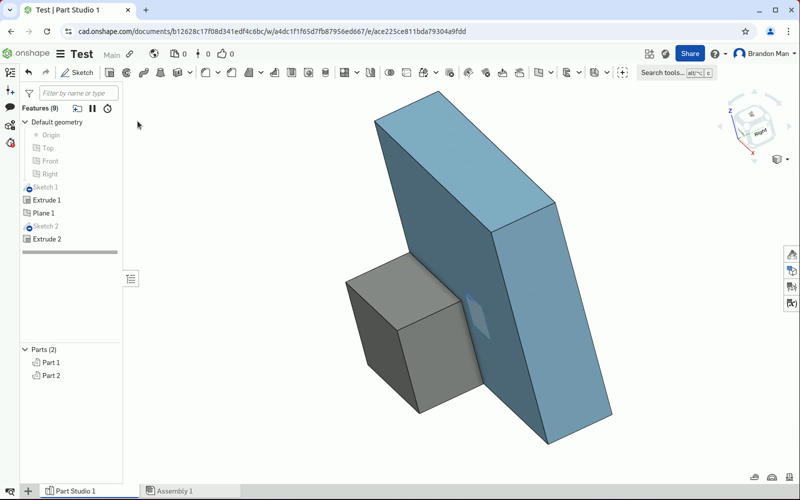
key(down, 2)
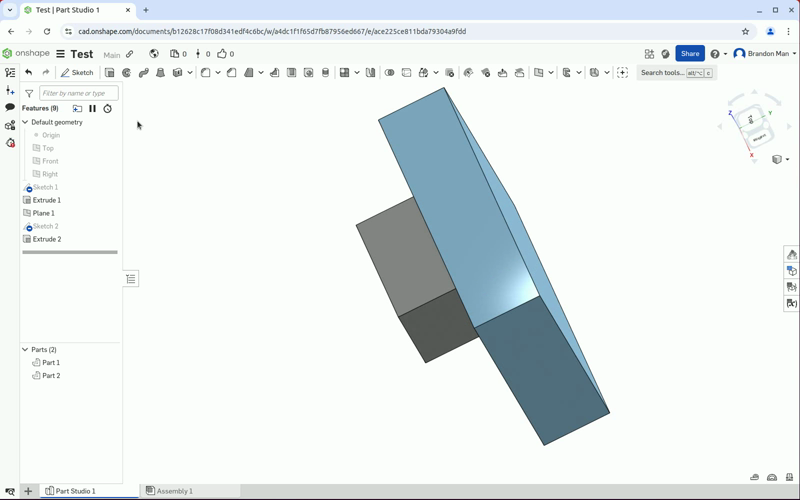
key(up, 2)
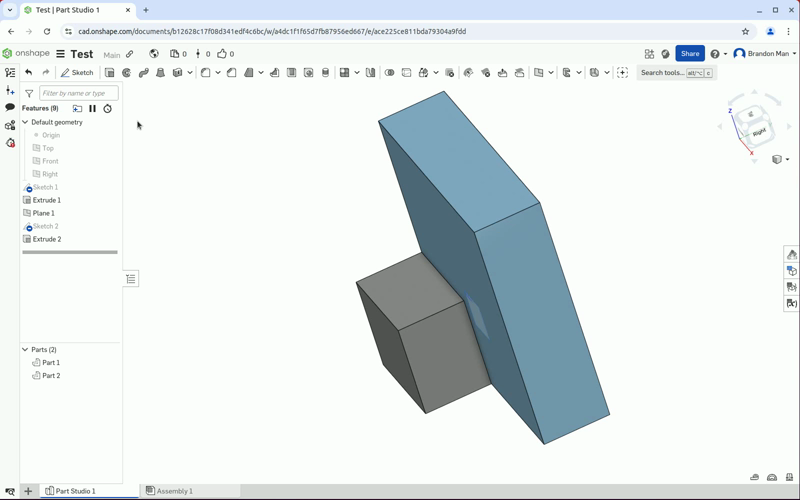
key(right, 2)
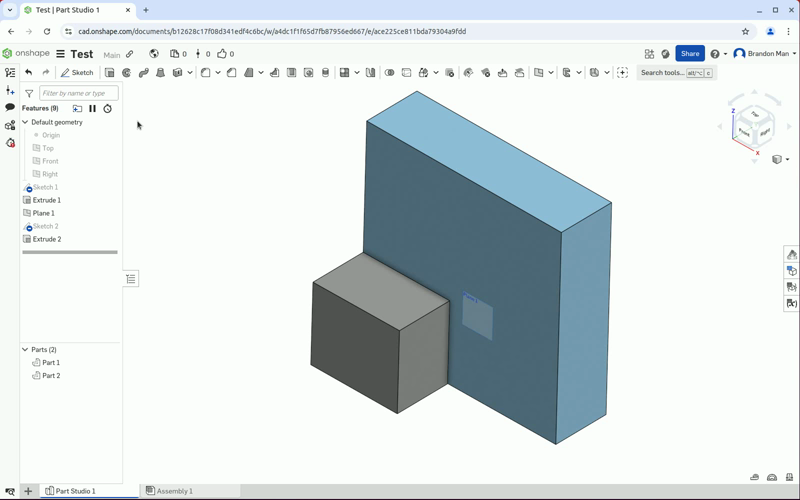
mouse_move(73, 189)
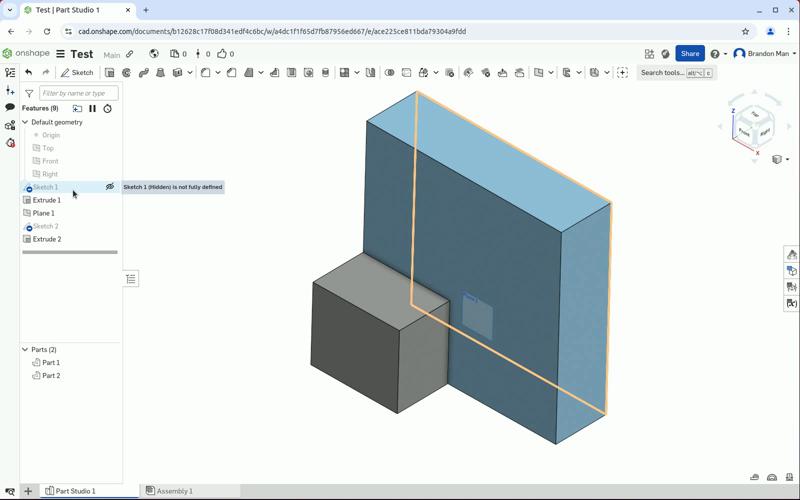
click(73, 189)